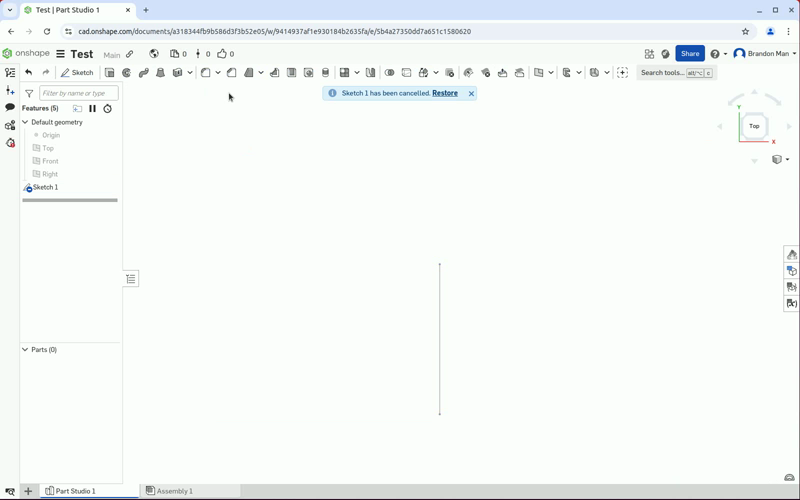
key(shift+h)
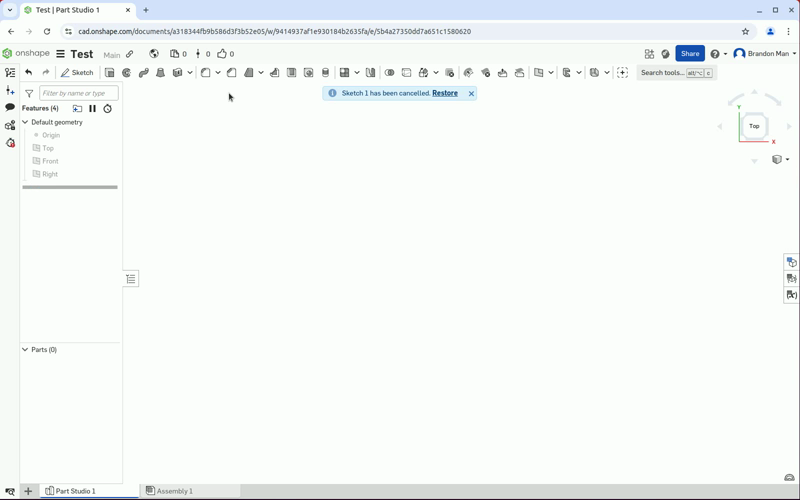
mouse_move(73, 352)
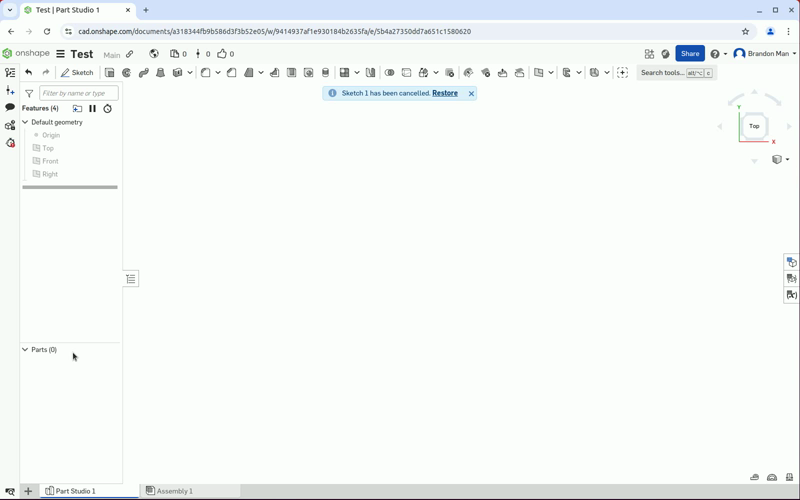
key(y)
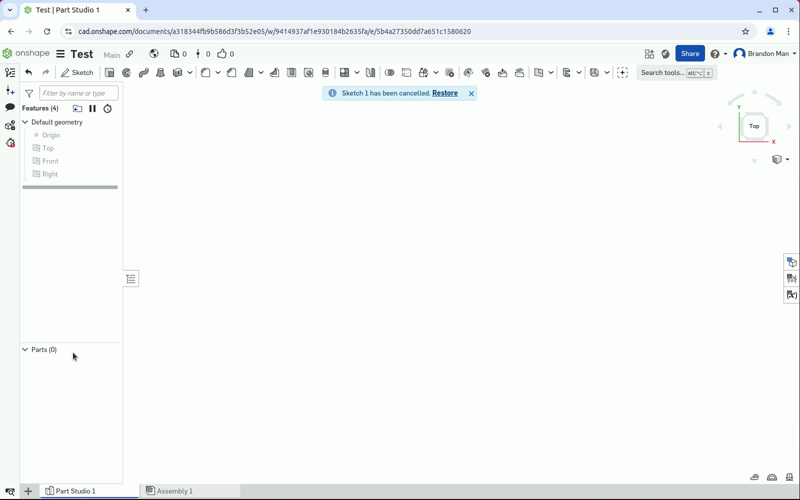
key(shift+p)
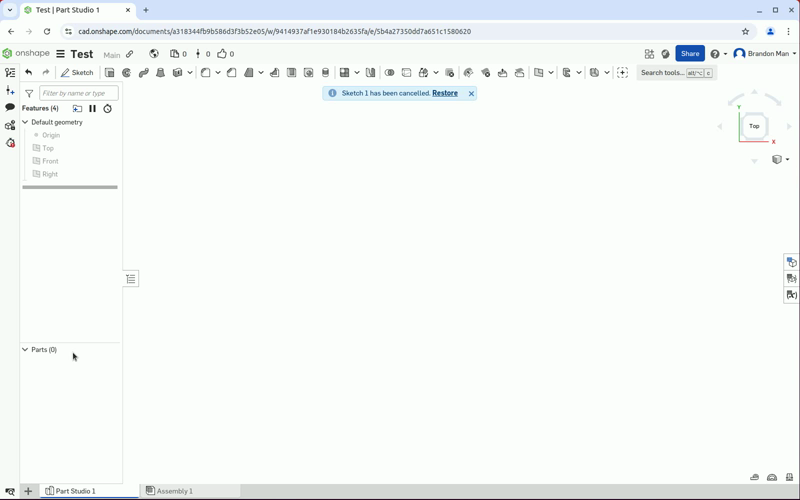
key(space)
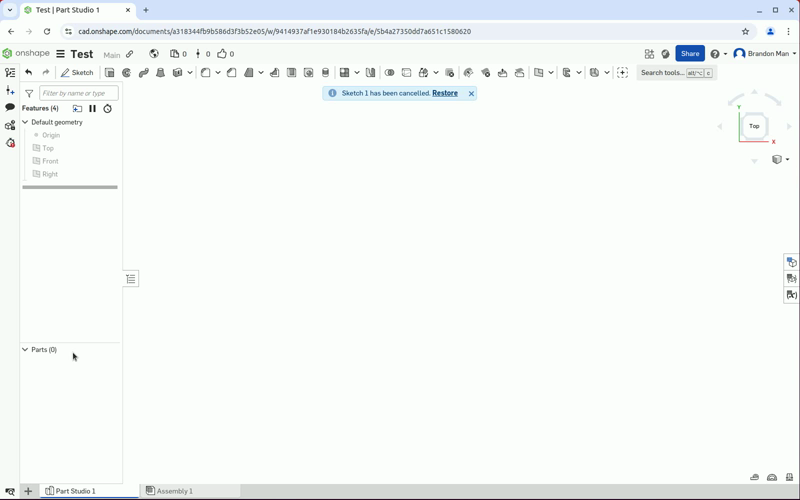
key_down(shift)
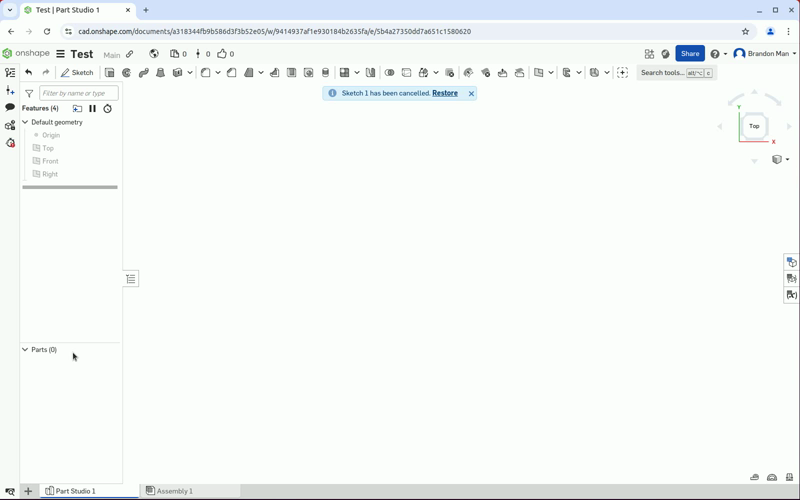
key(up)
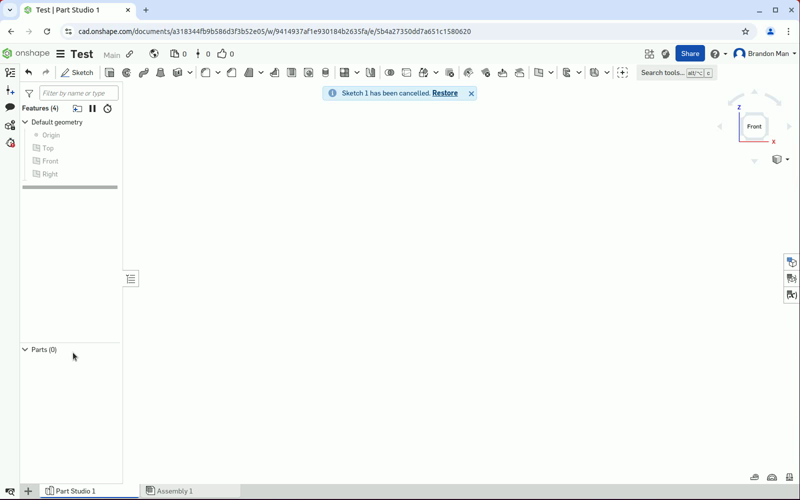
key_up(shift)
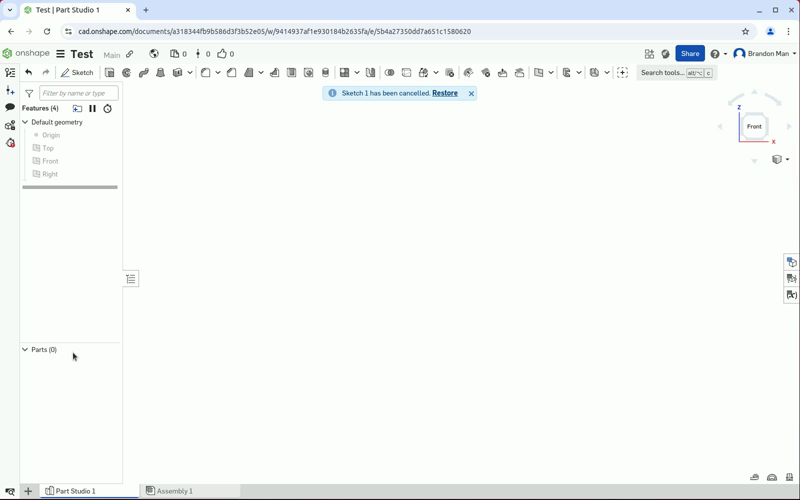
mouse_move(73, 352)
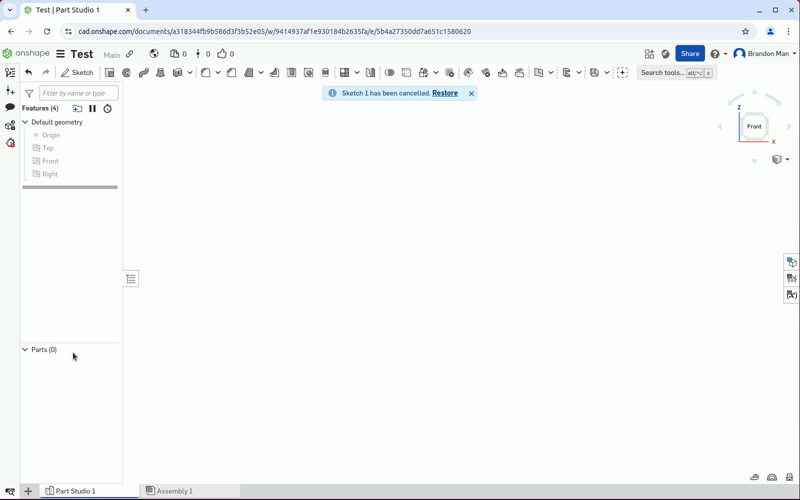
key(shift+y)
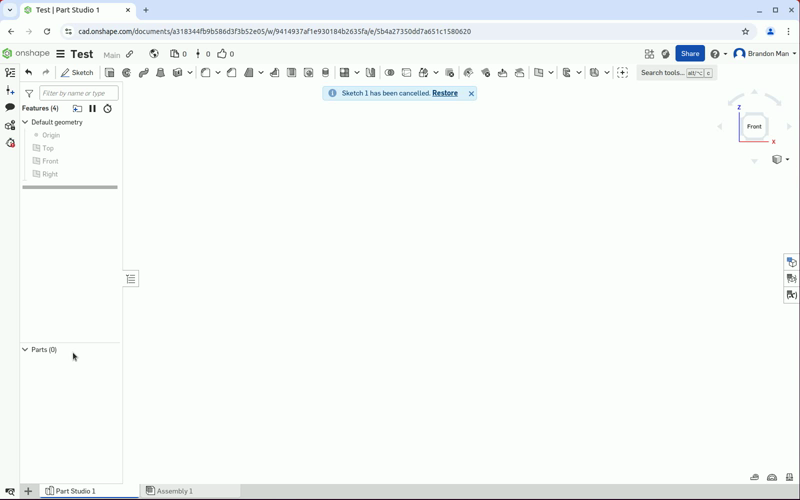
key(shift+s)
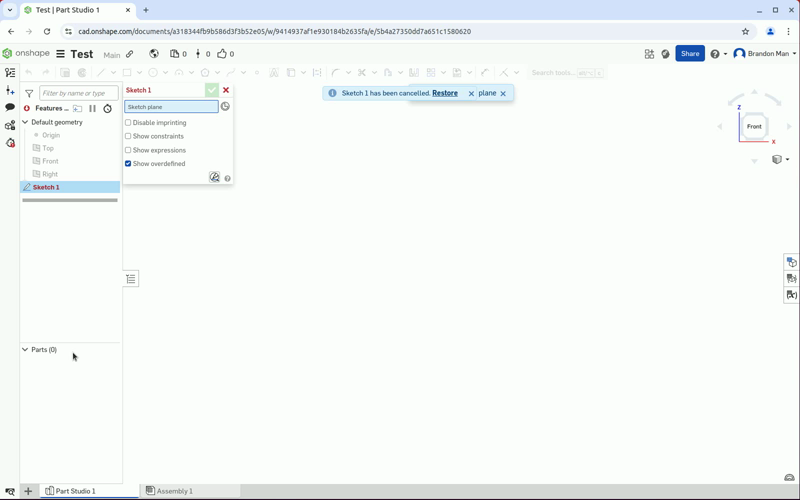
mouse_move(73, 163)
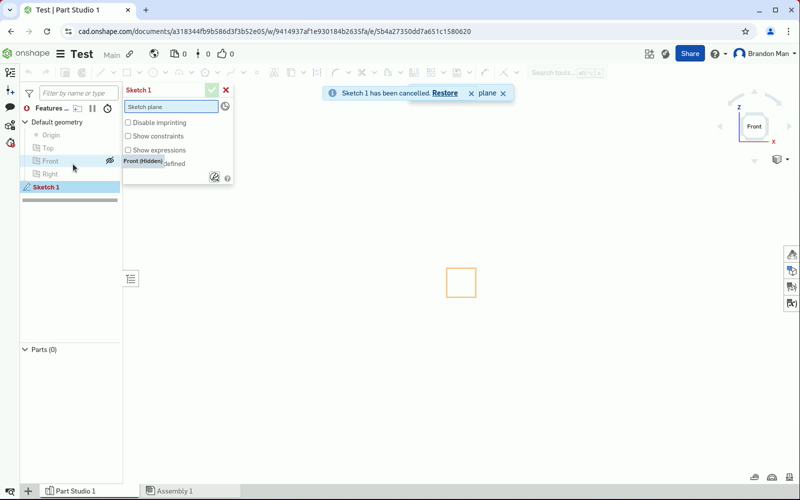
click(73, 163)
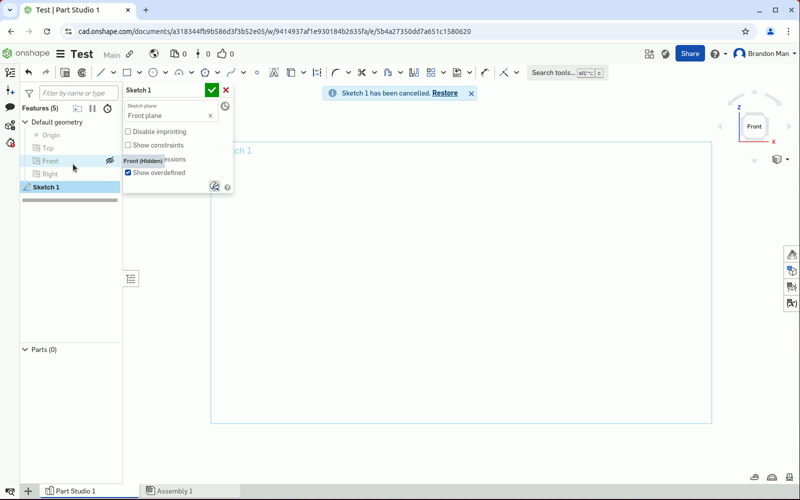
mouse_move(73, 352)
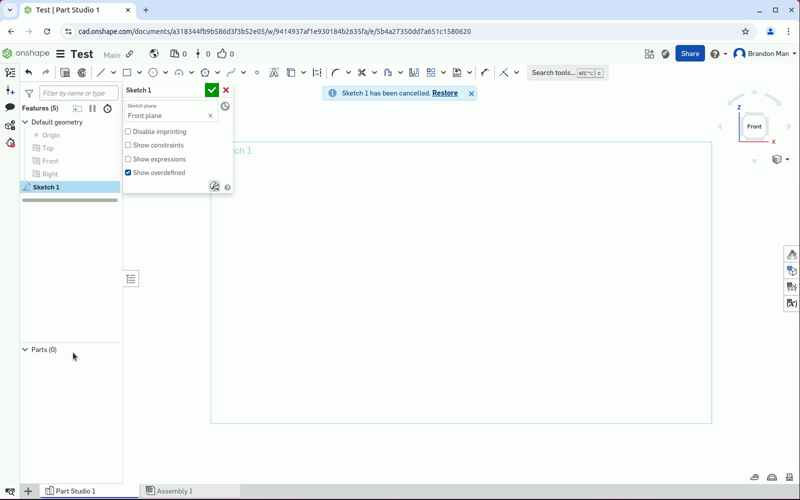
key(y)
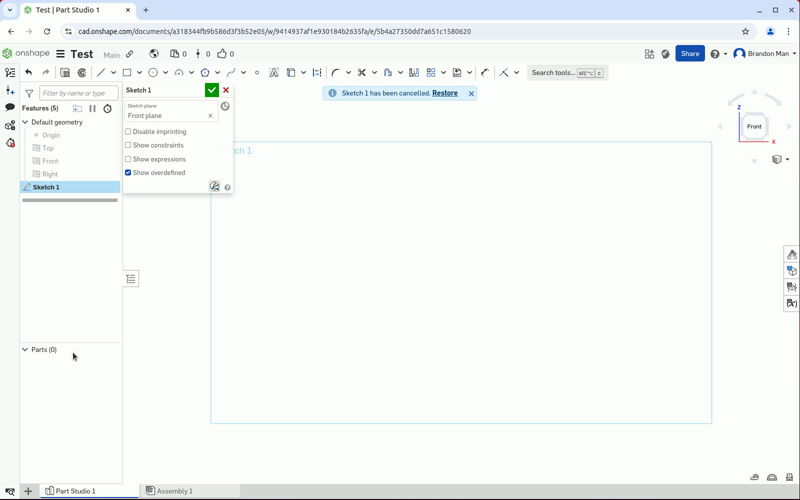
key(l)
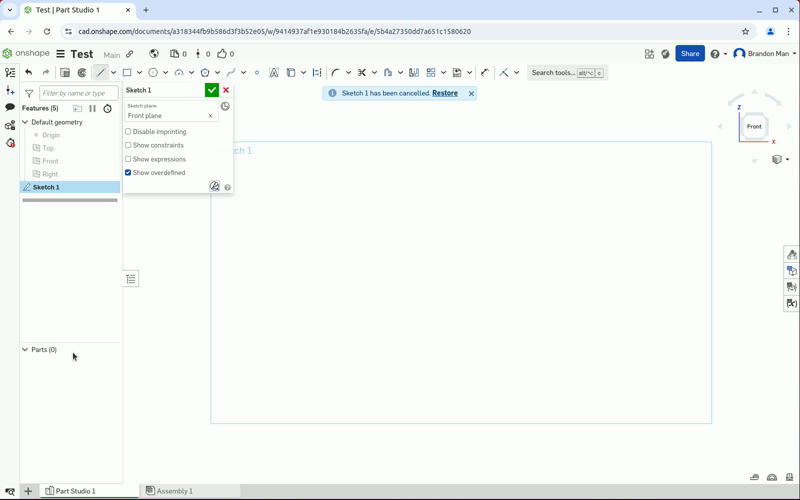
key_down(shift)
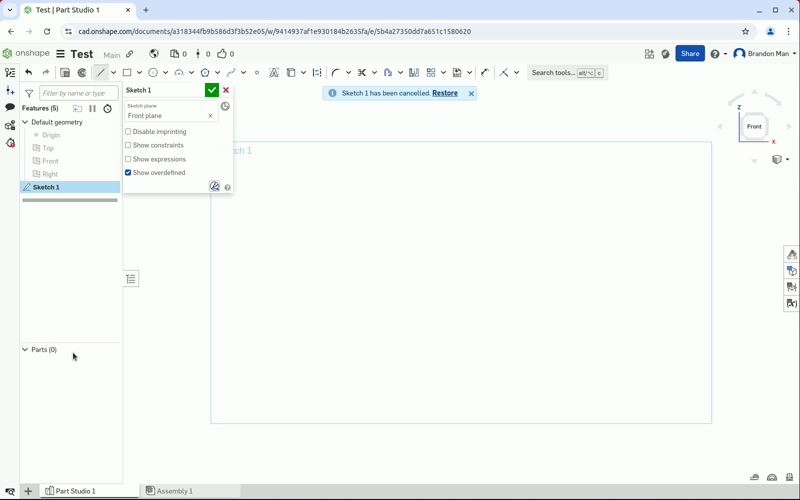
mouse_move(460, 282)
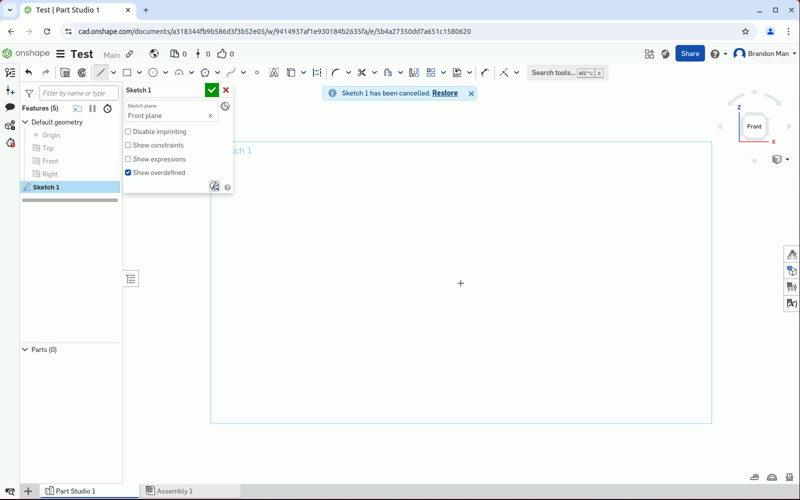
click(460, 282)
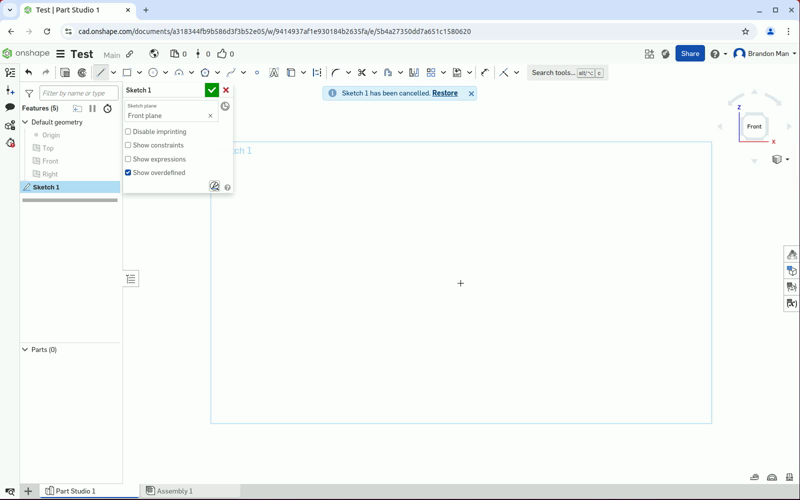
key_up(shift)
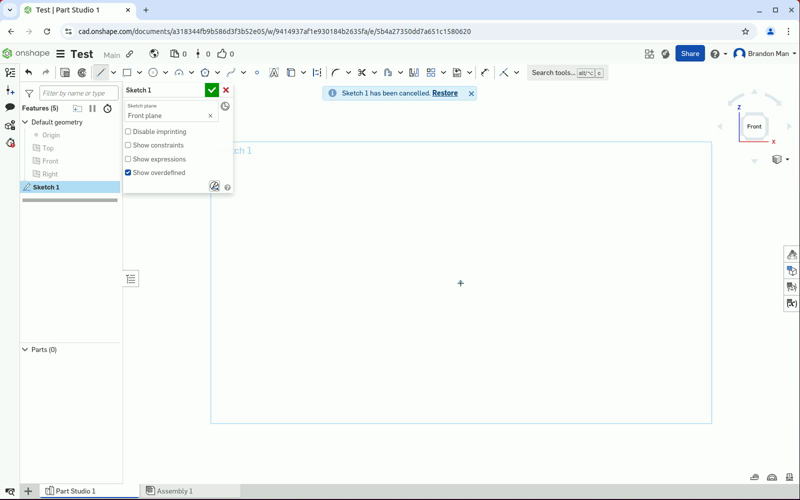
key_down(shift)
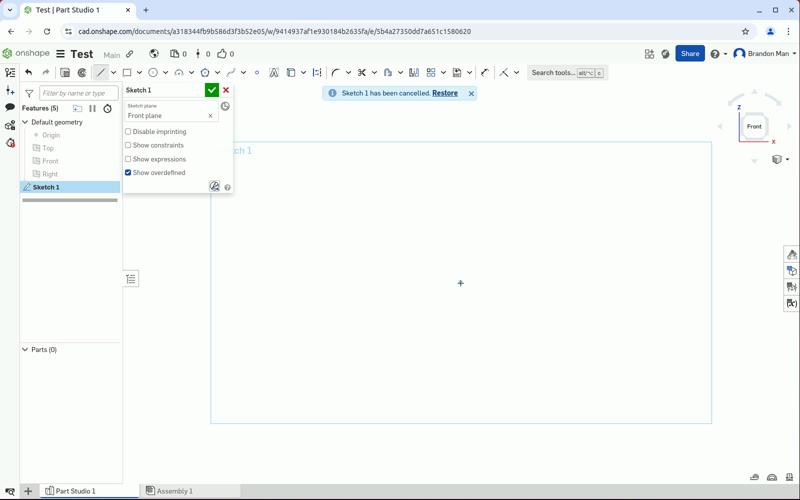
mouse_move(573, 282)
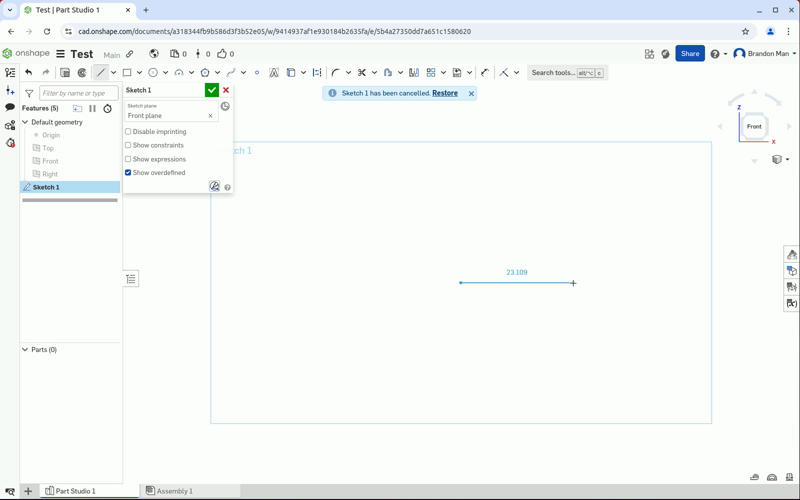
click(573, 282)
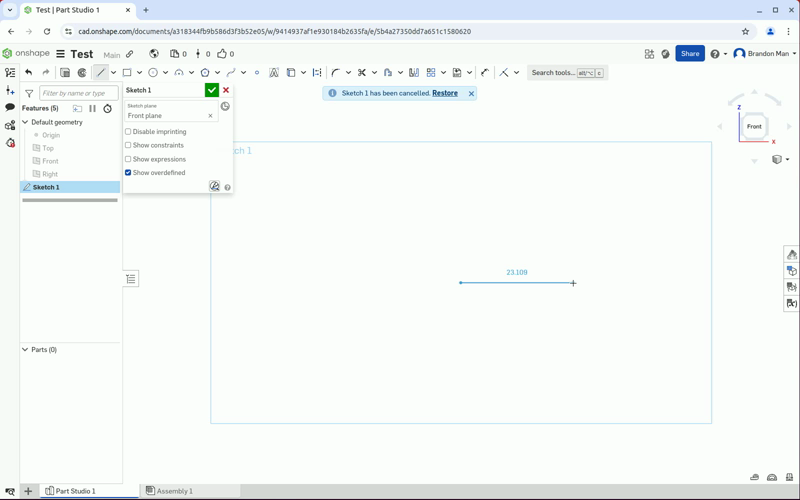
key_up(shift)
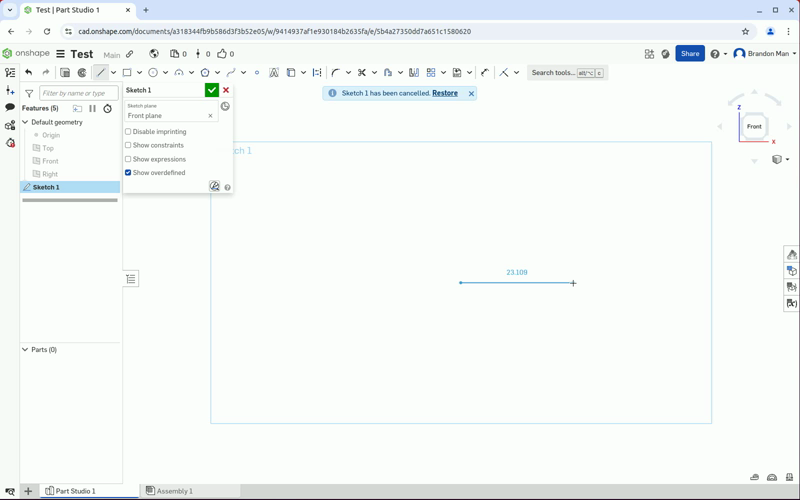
key_down(shift)
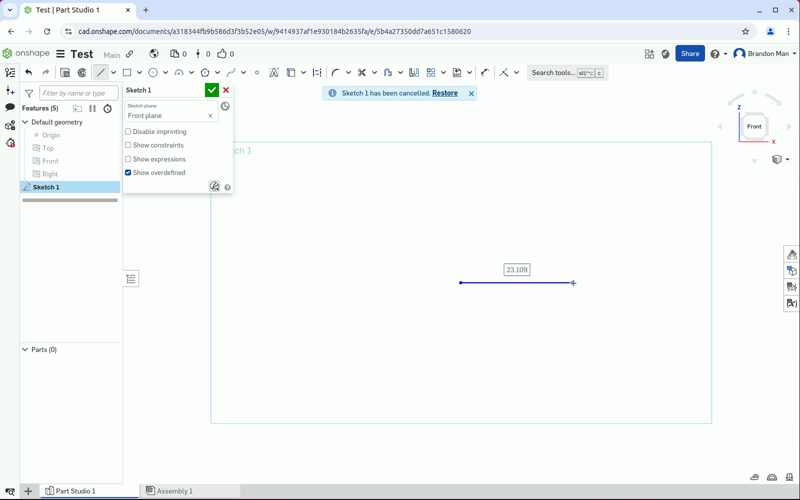
mouse_move(589, 282)
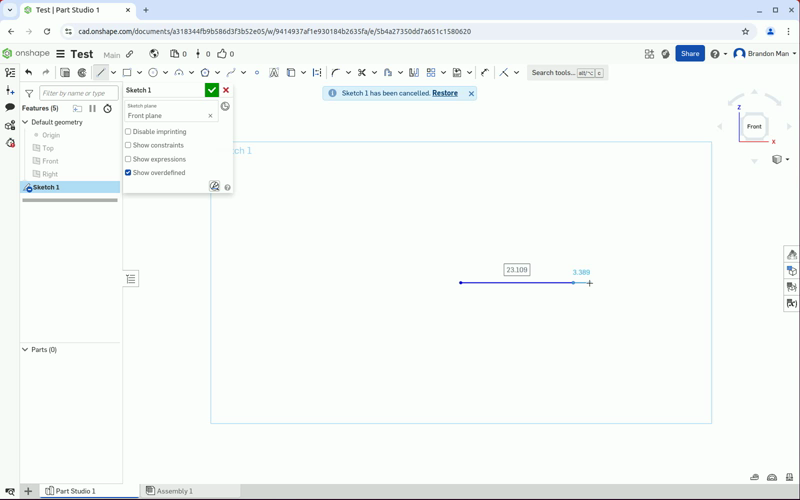
mouse_move(573, 249)
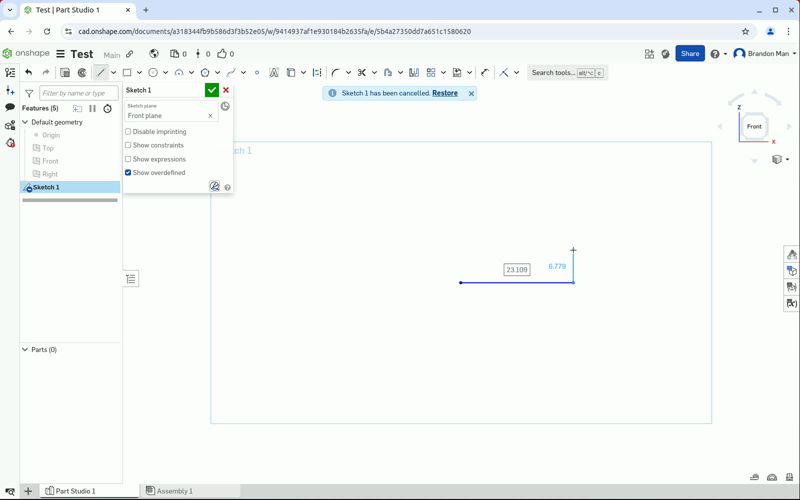
click(573, 249)
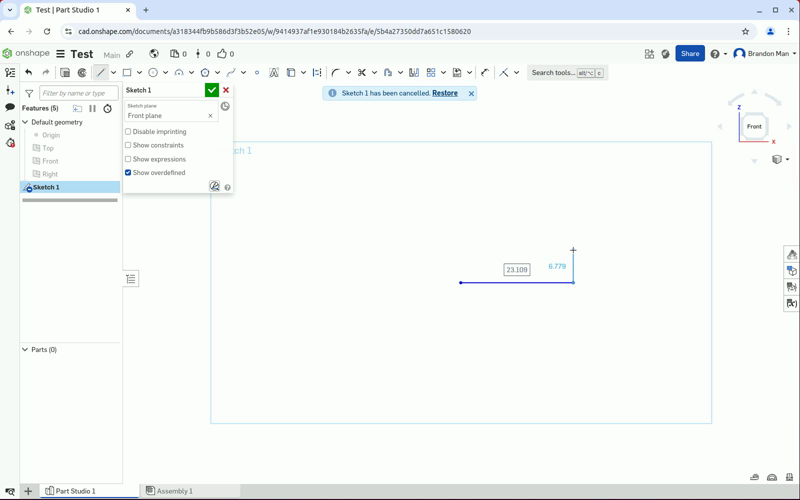
key_up(shift)
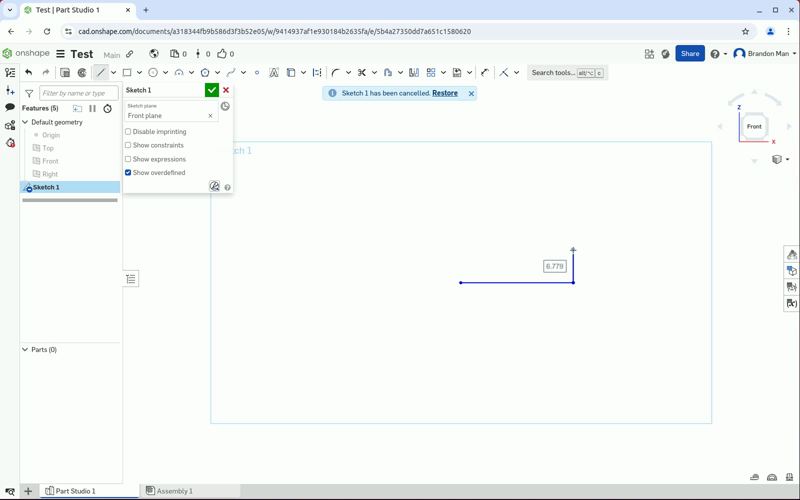
key_down(shift)
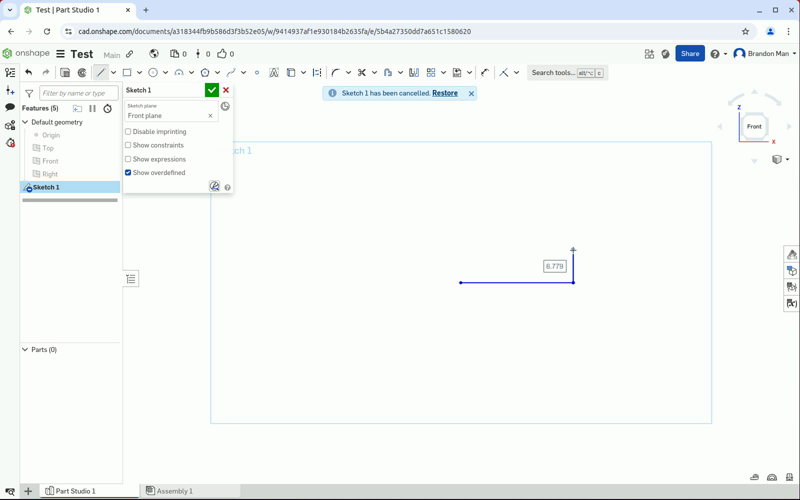
mouse_move(460, 249)
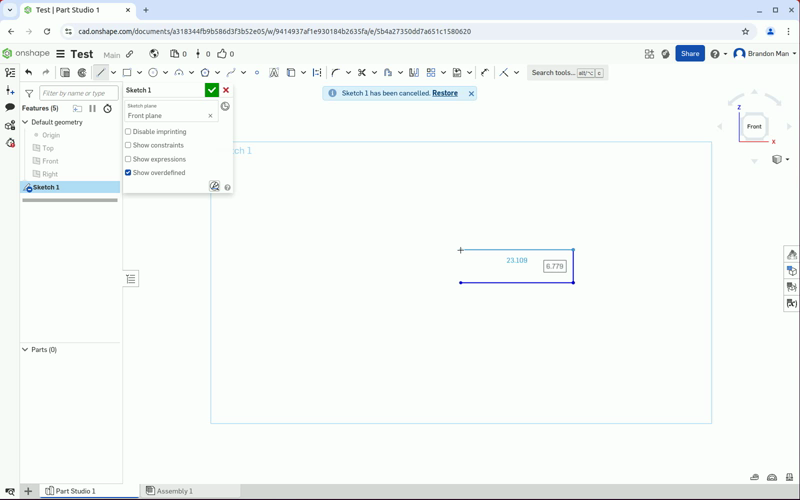
click(460, 249)
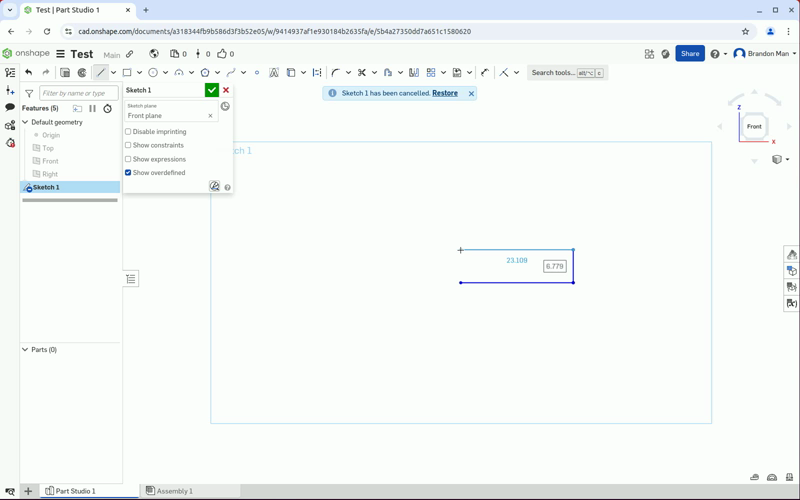
key_up(shift)
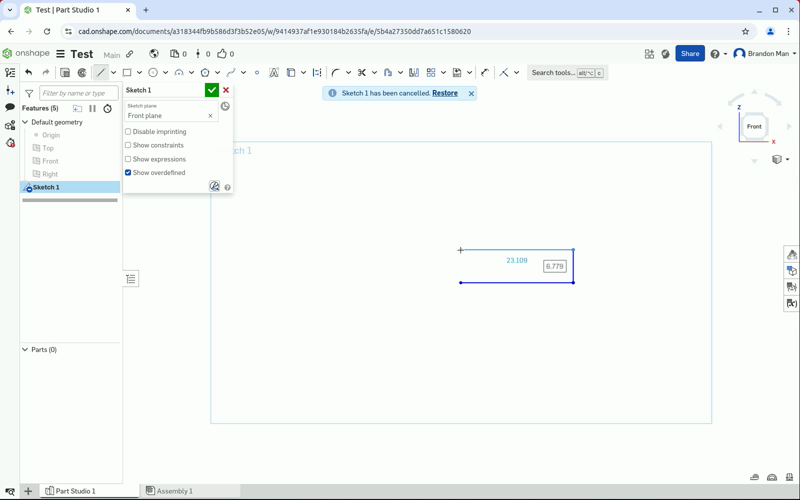
mouse_move(490, 249)
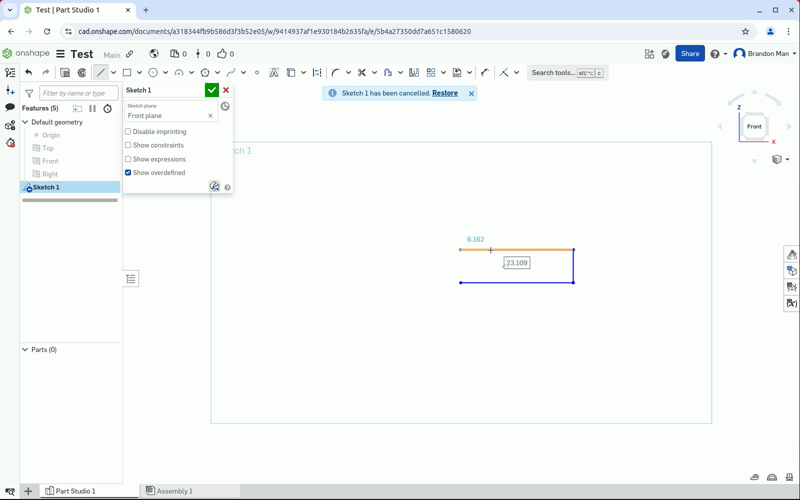
key_down(shift)
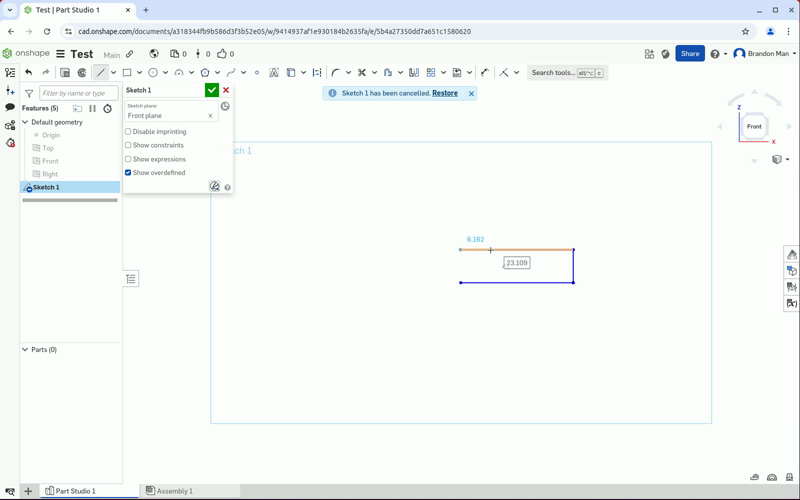
mouse_move(460, 282)
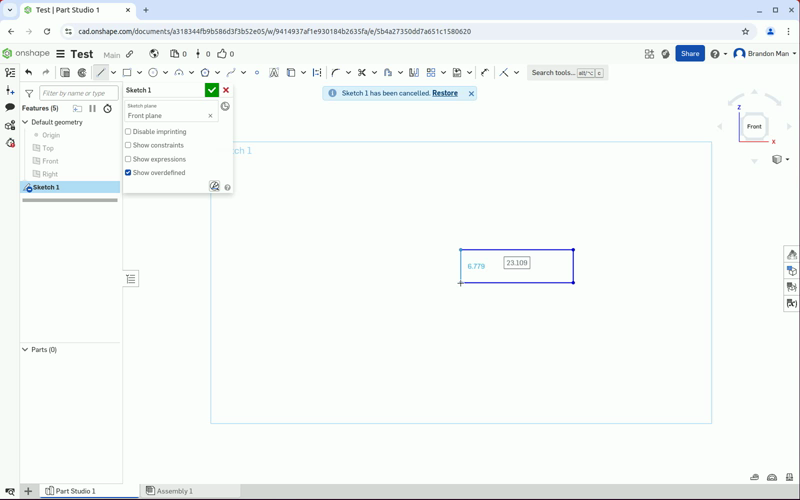
key_up(shift)
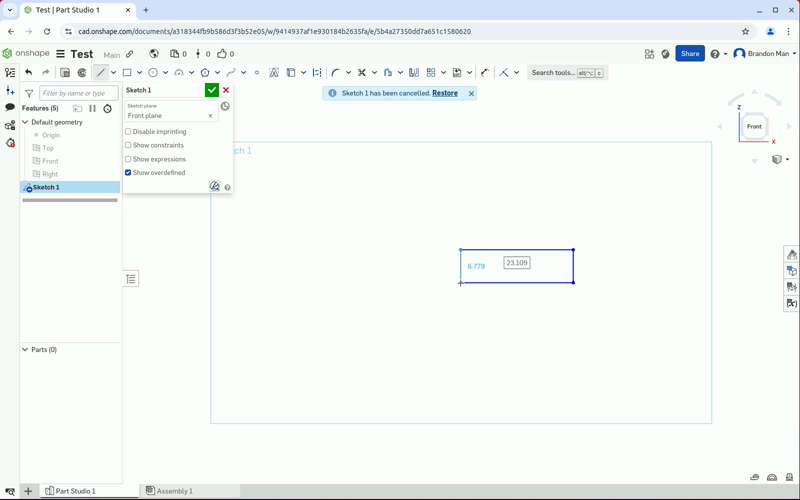
click(460, 282)
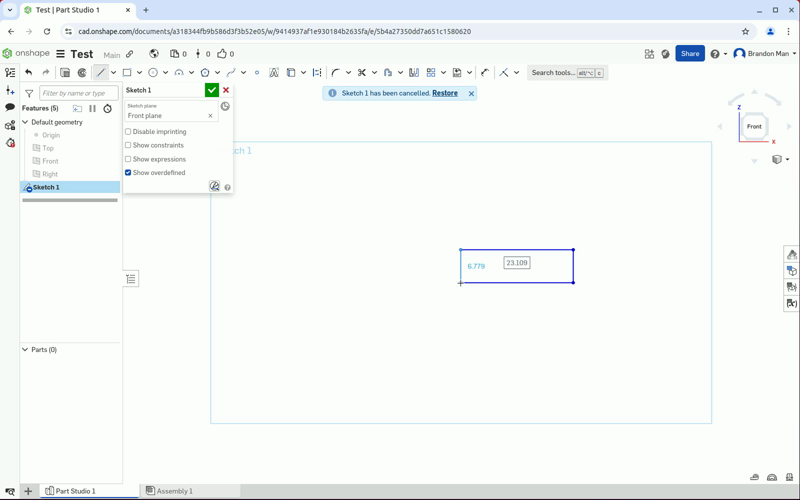
key(esc)
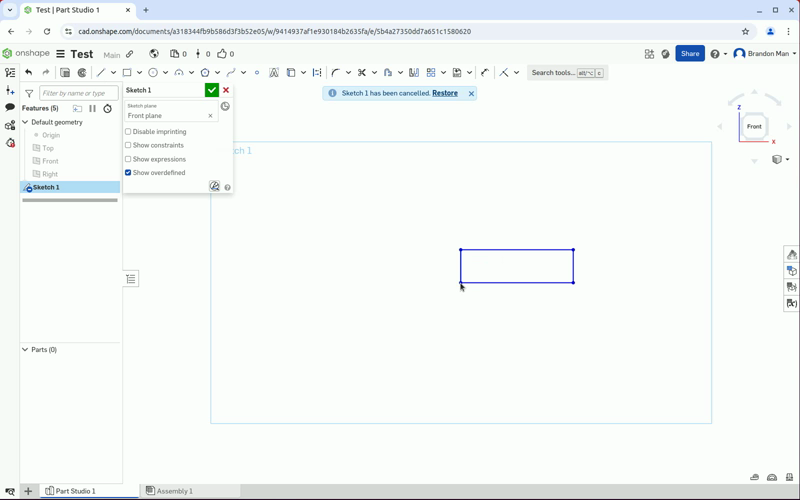
mouse_move(542, 276)
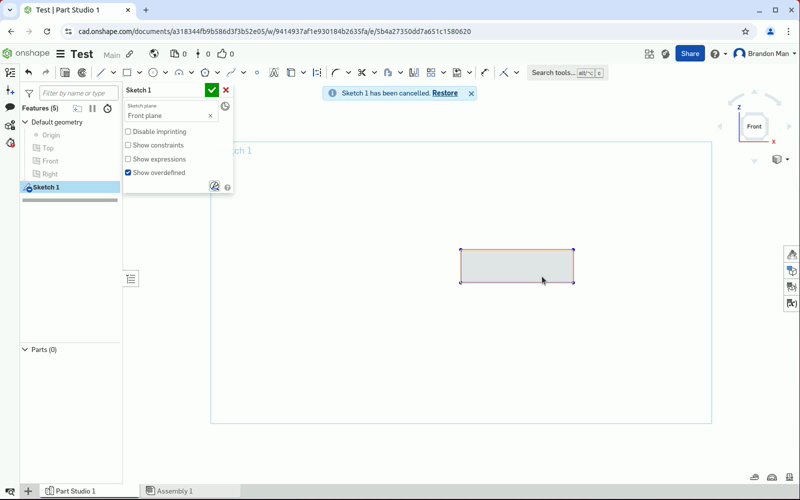
click(542, 276)
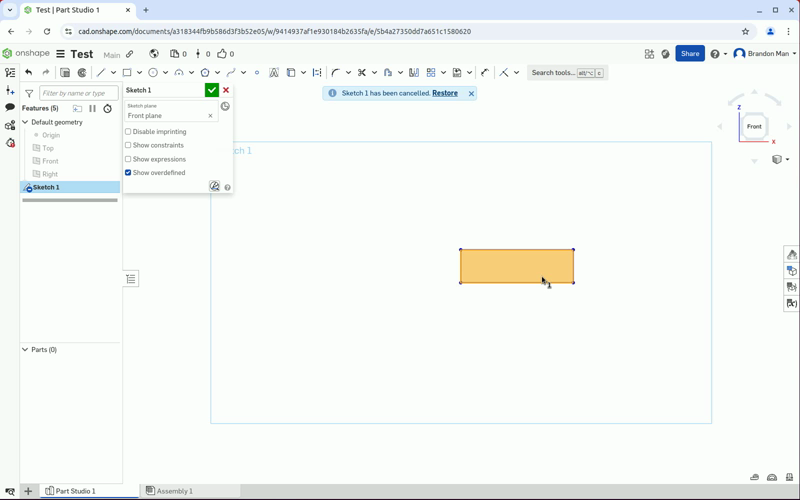
mouse_move(73, 352)
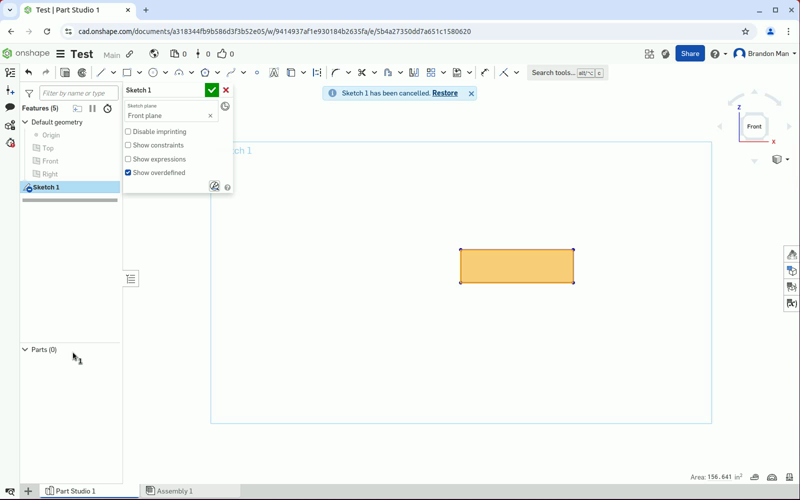
key(shift+y)
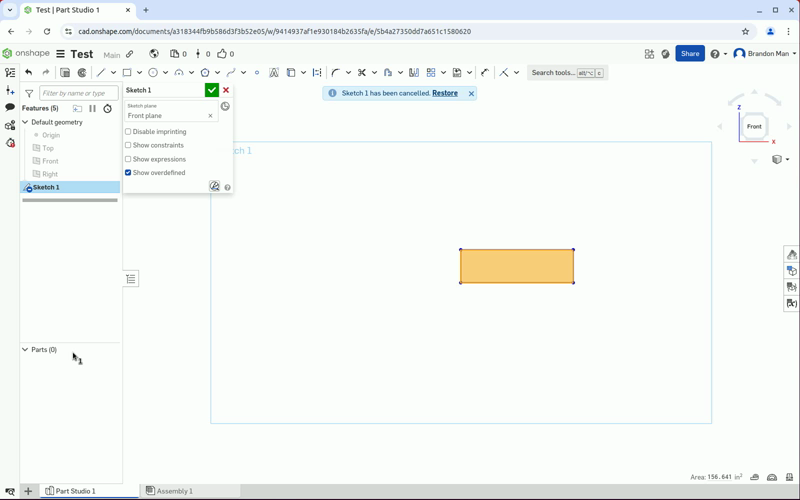
key(shift+e)
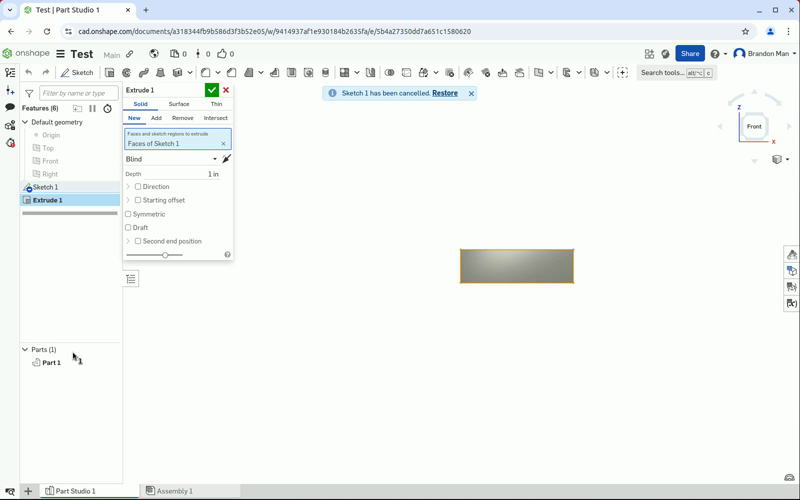
mouse_move(143, 106)
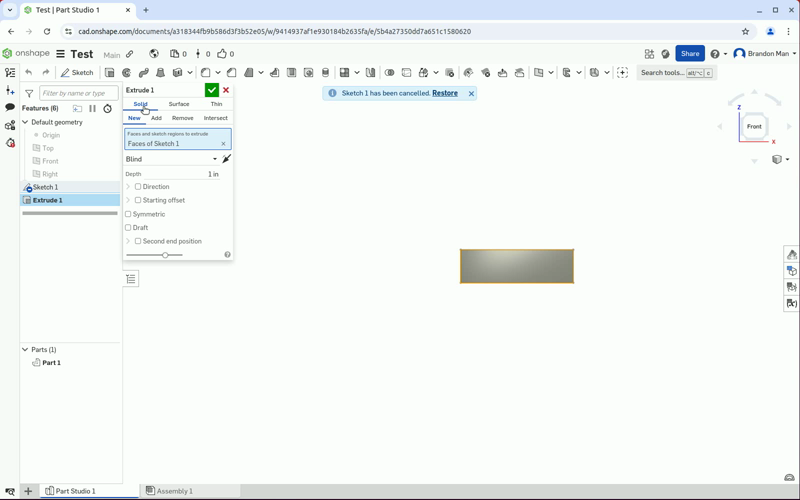
click(143, 106)
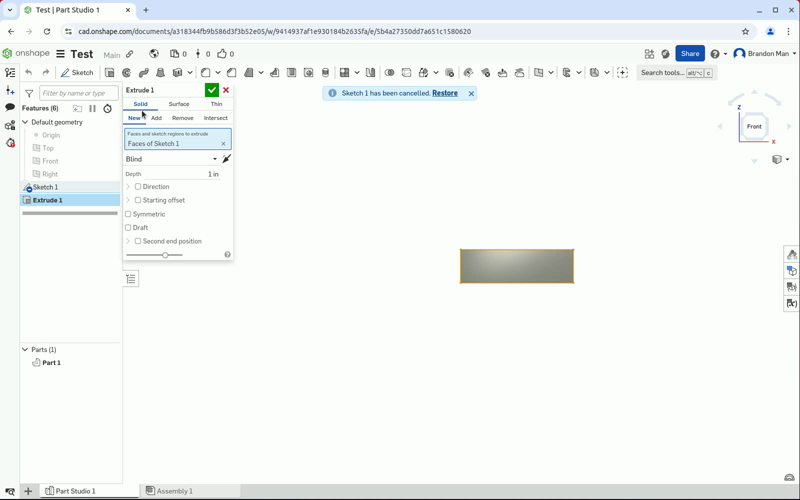
mouse_move(137, 120)
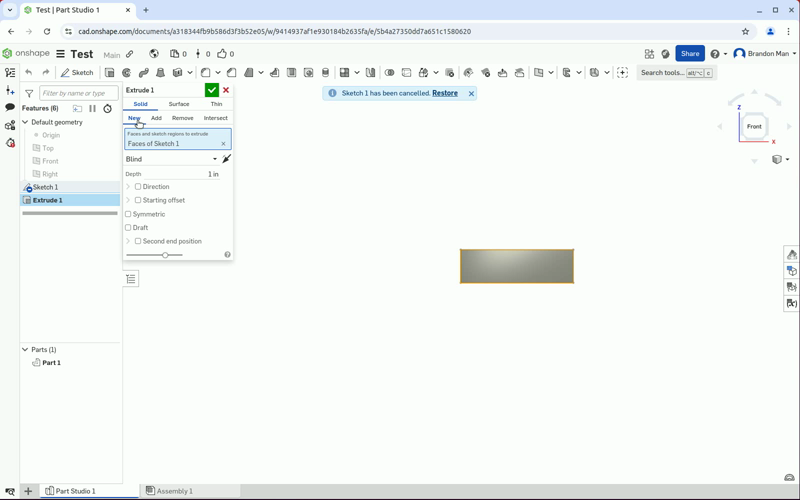
click(137, 120)
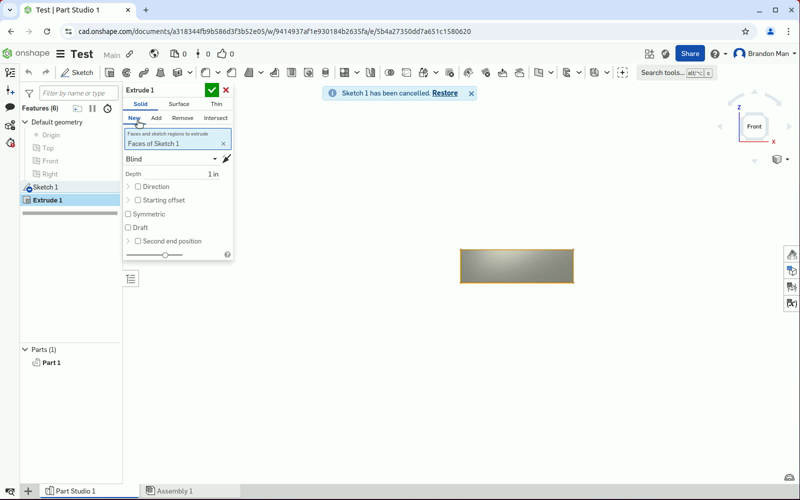
key(tab, 4)
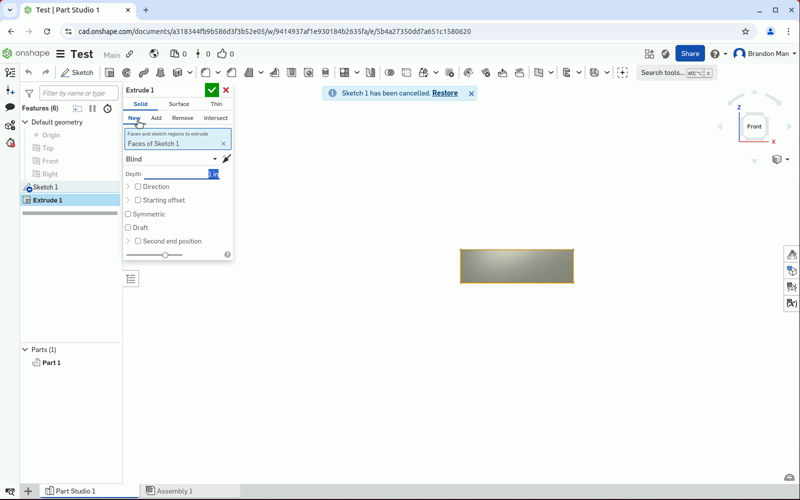
text(1.444)
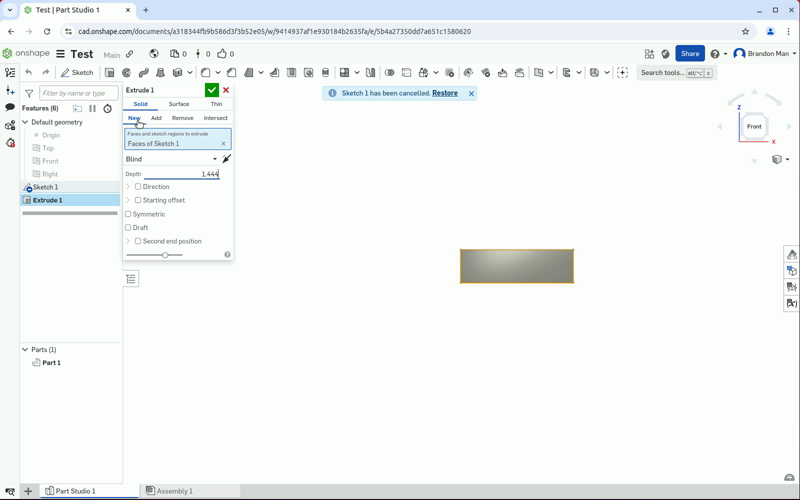
key(enter)
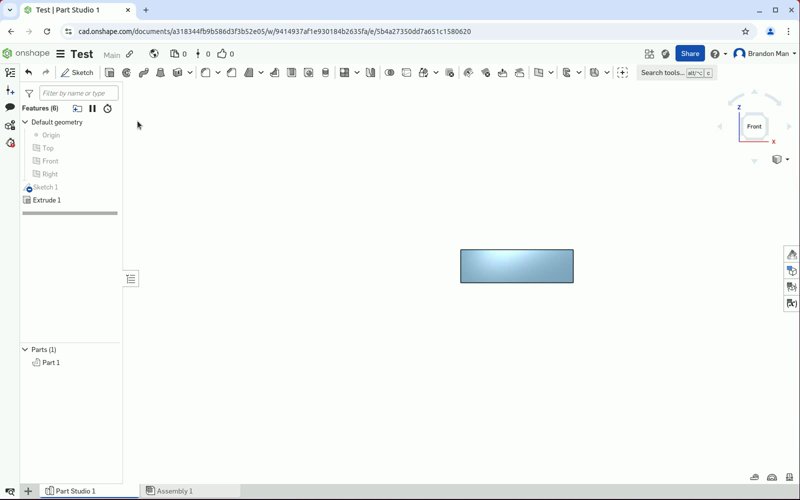
key(shift+h)
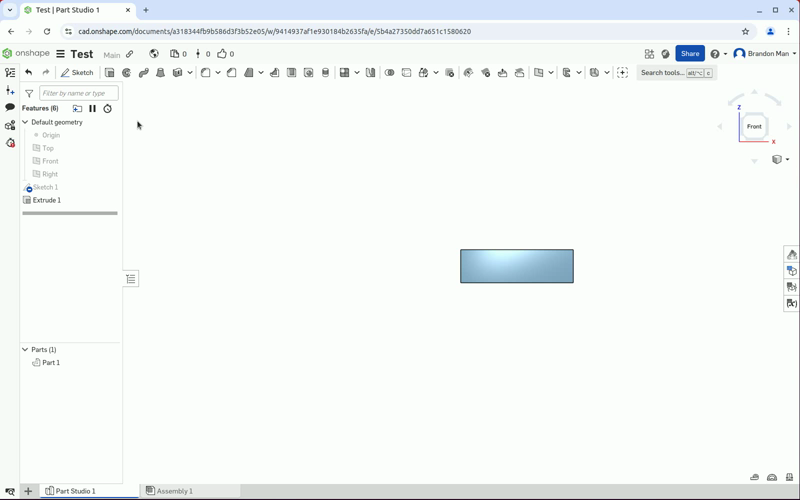
key(shift+h)
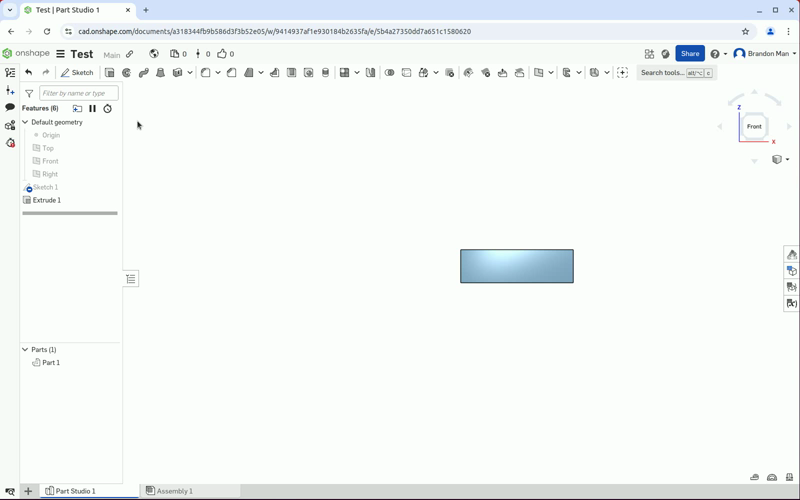
mouse_move(73, 189)
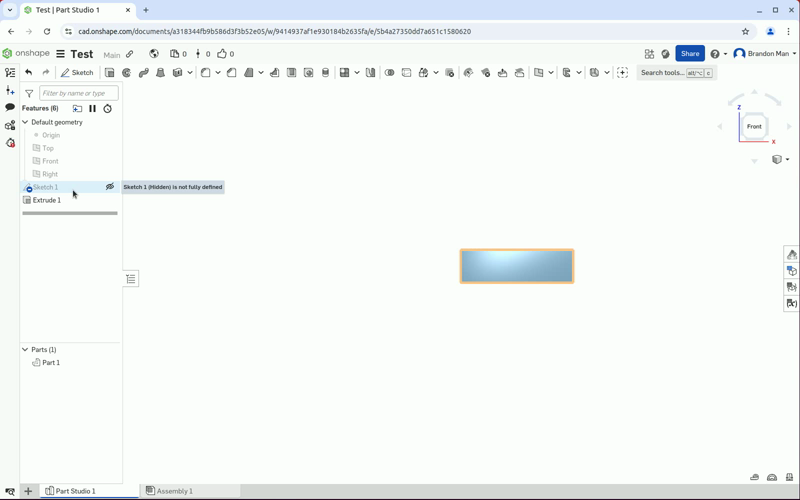
click(73, 189)
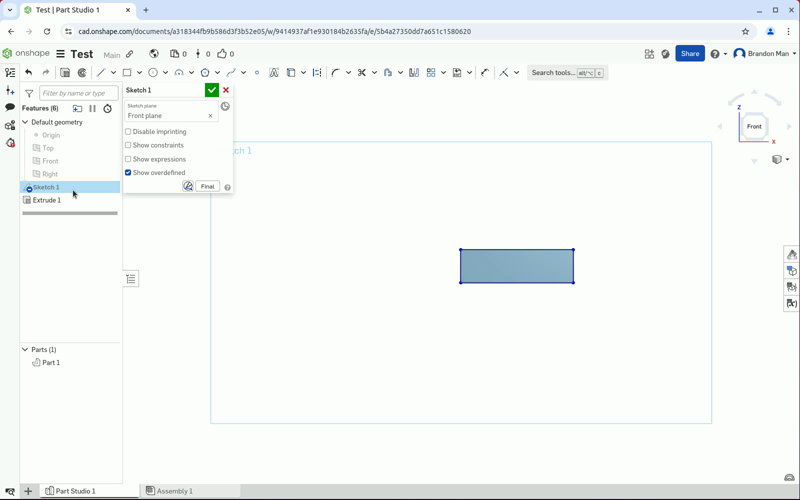
mouse_move(229, 92)
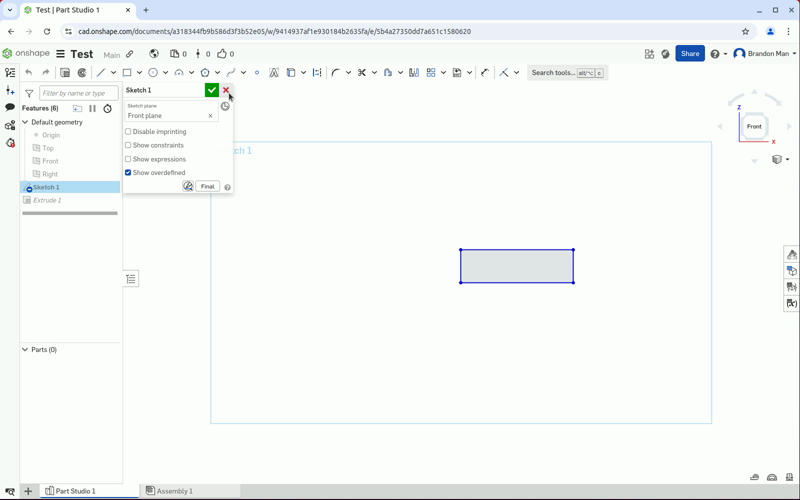
click(229, 92)
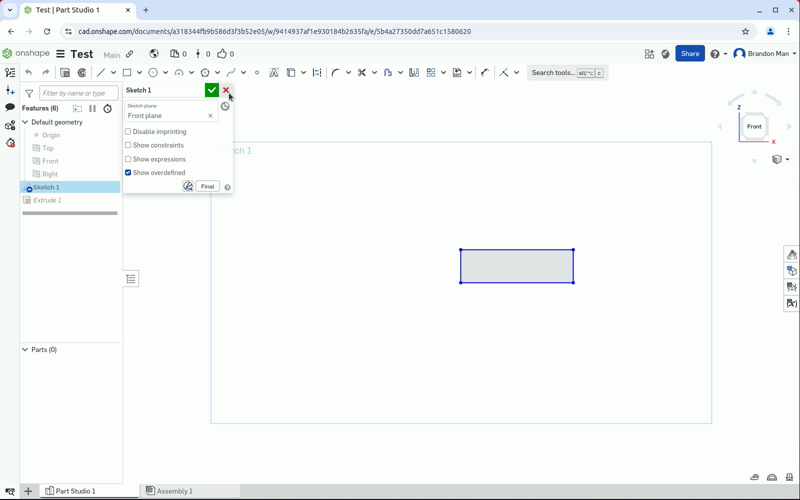
key(shift+s)
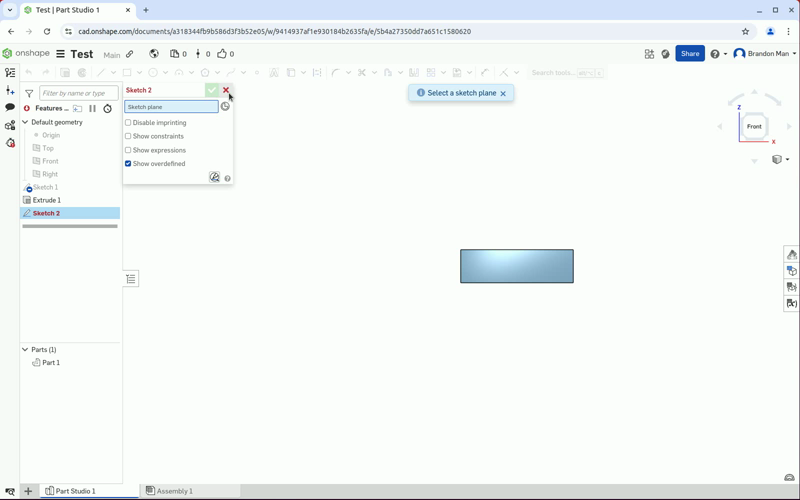
mouse_move(73, 163)
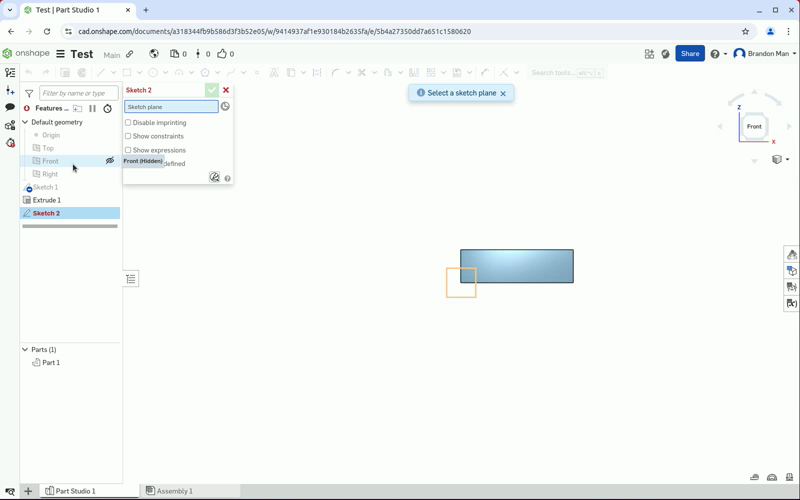
click(73, 163)
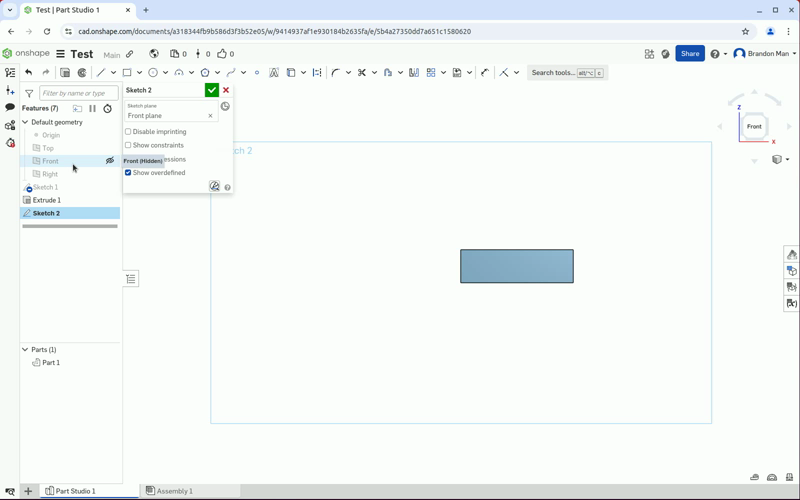
mouse_move(73, 352)
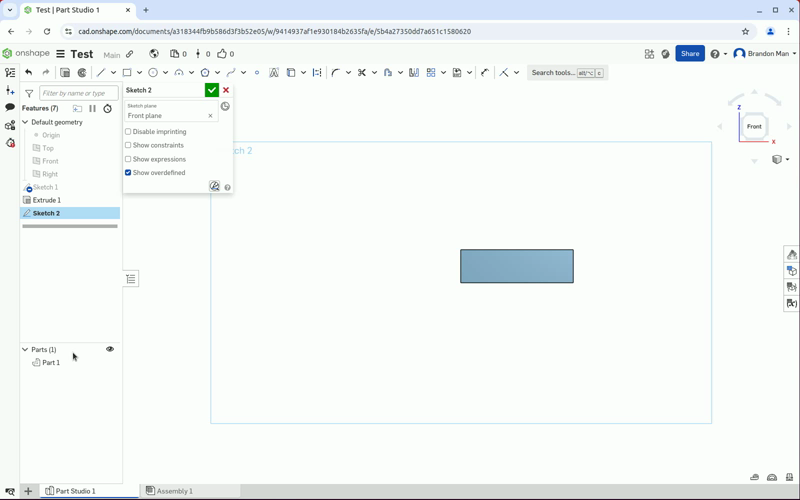
key(y)
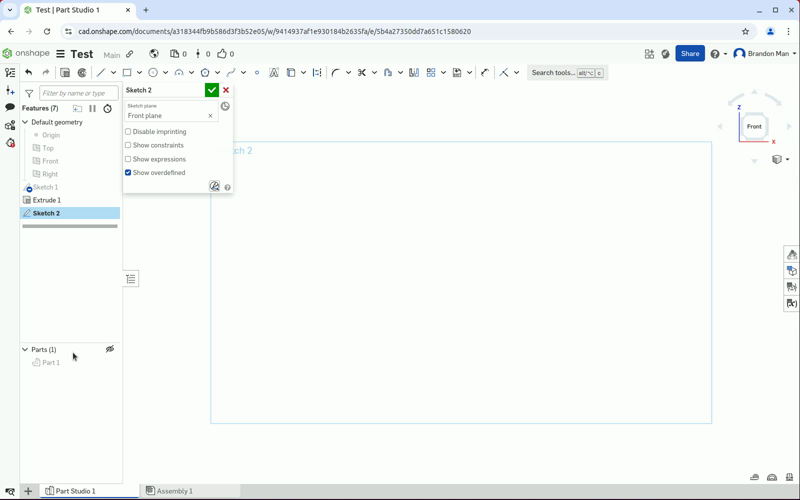
key(l)
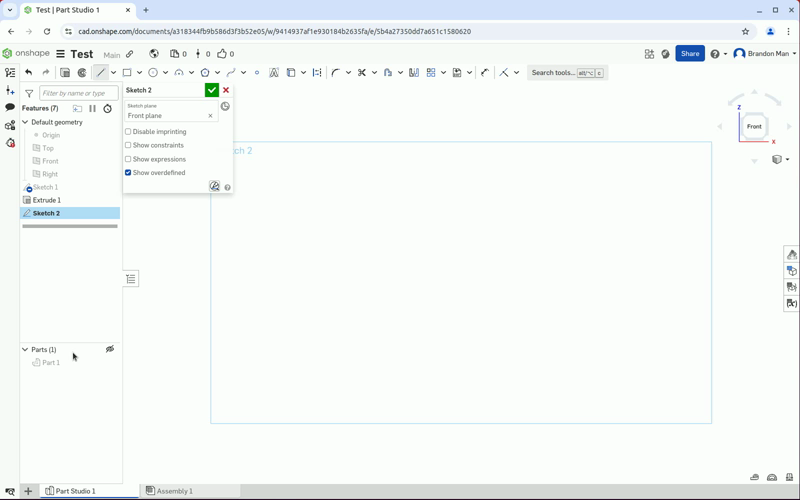
key_down(shift)
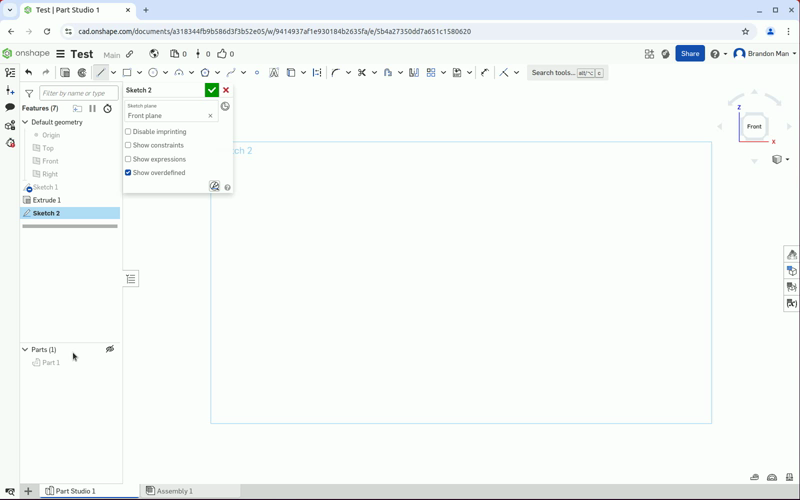
mouse_move(460, 328)
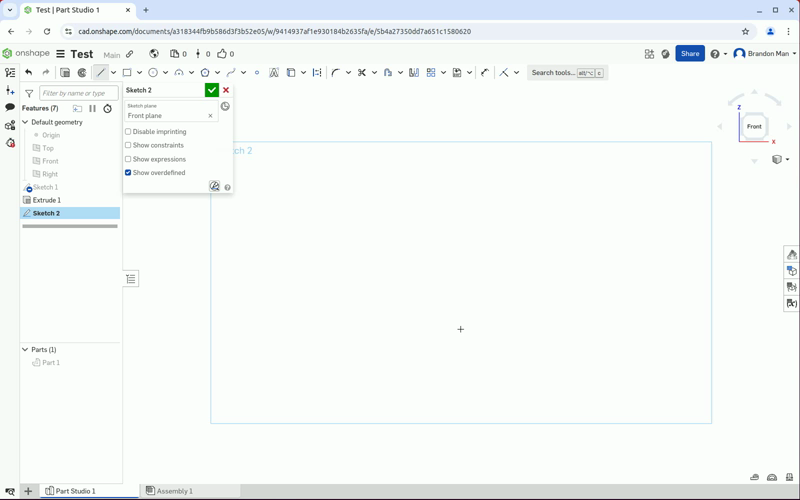
click(460, 328)
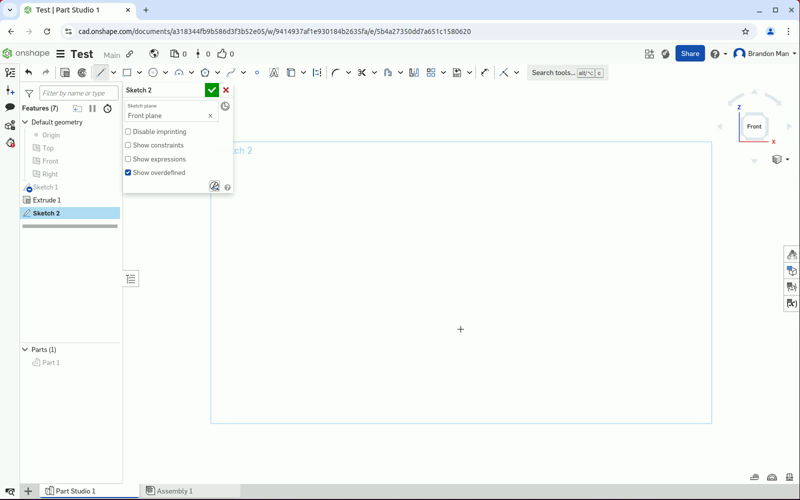
key_up(shift)
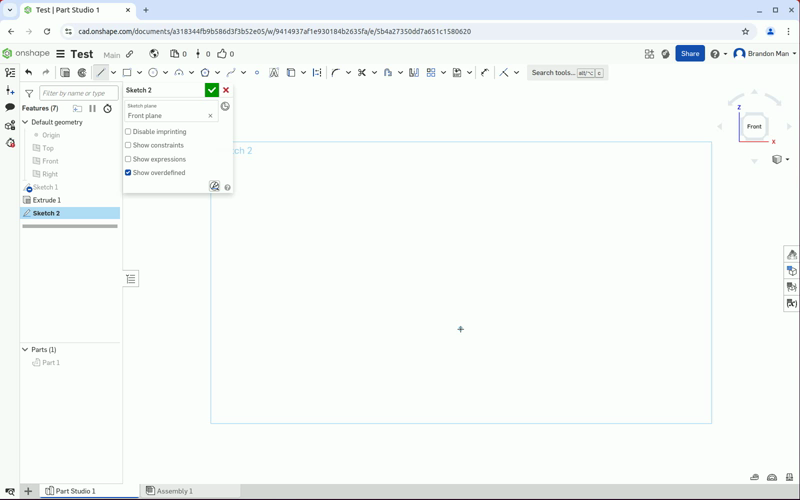
key_down(shift)
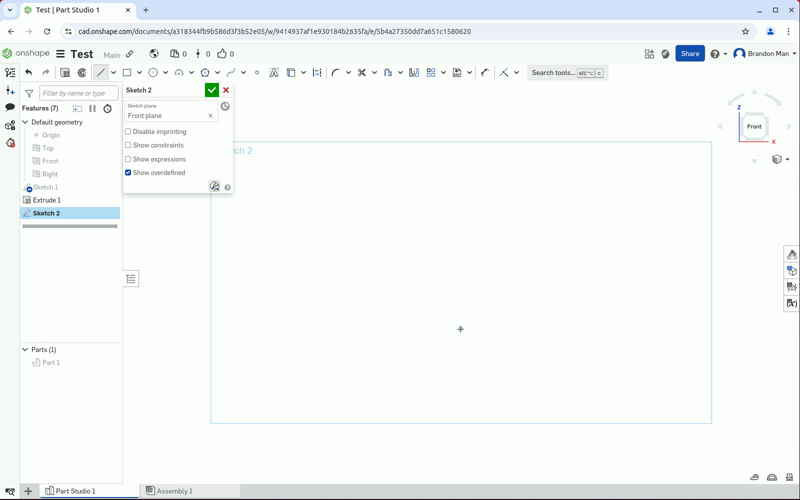
mouse_move(490, 328)
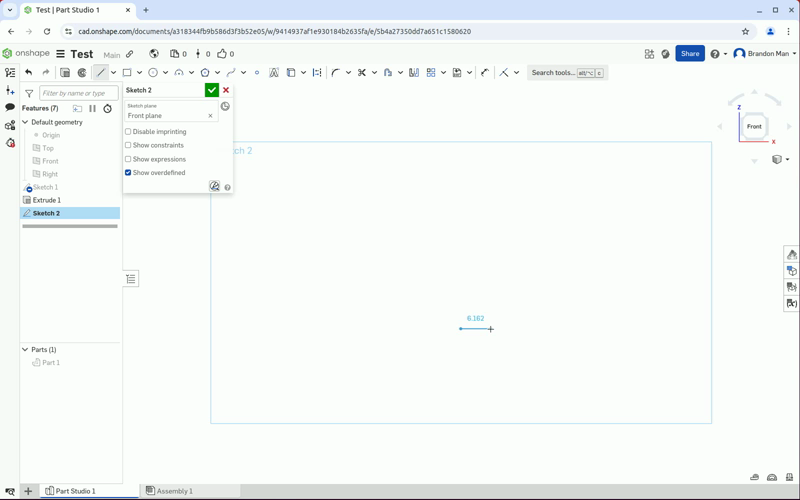
mouse_move(508, 328)
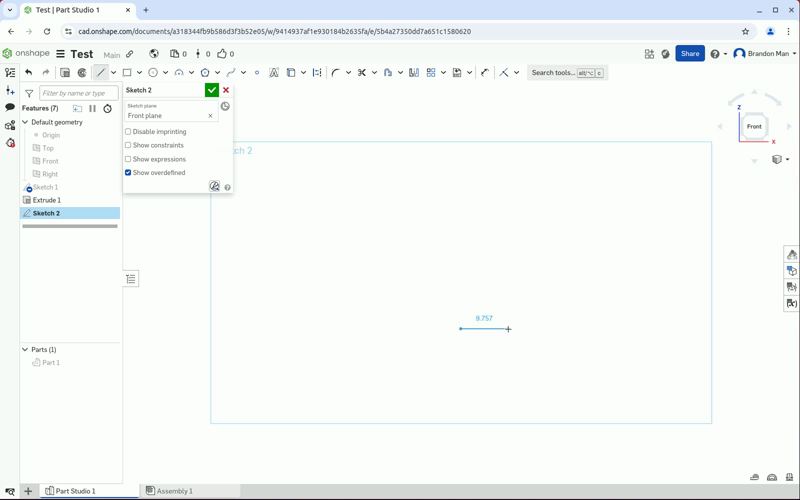
click(508, 328)
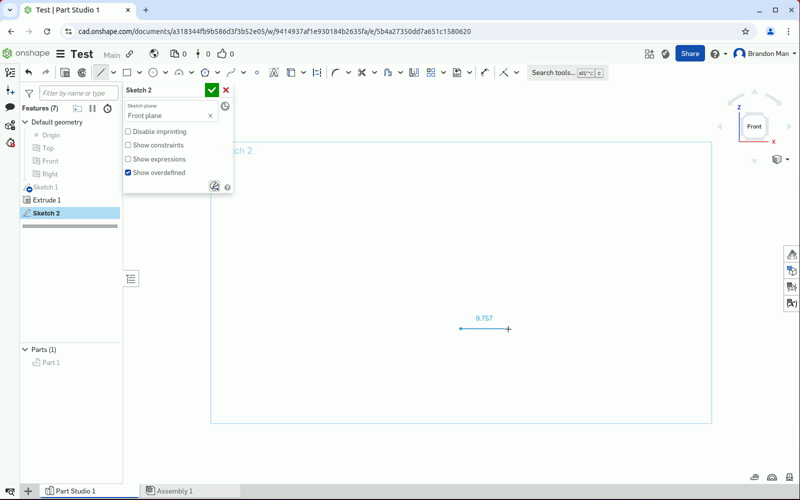
key_up(shift)
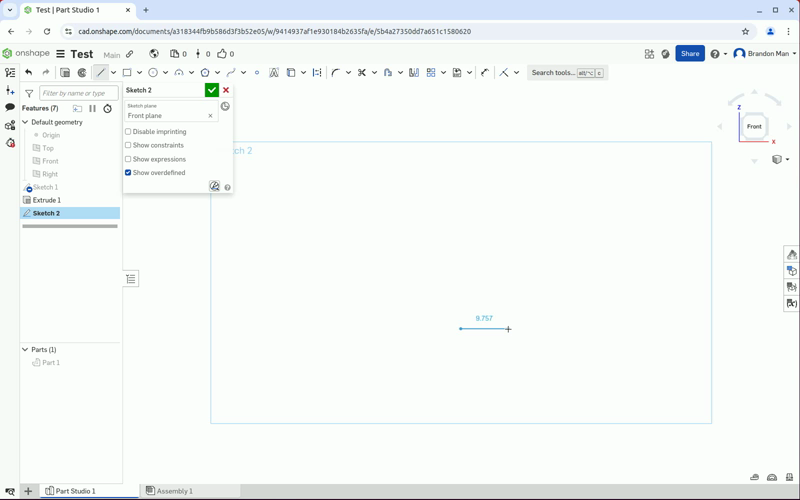
key_down(shift)
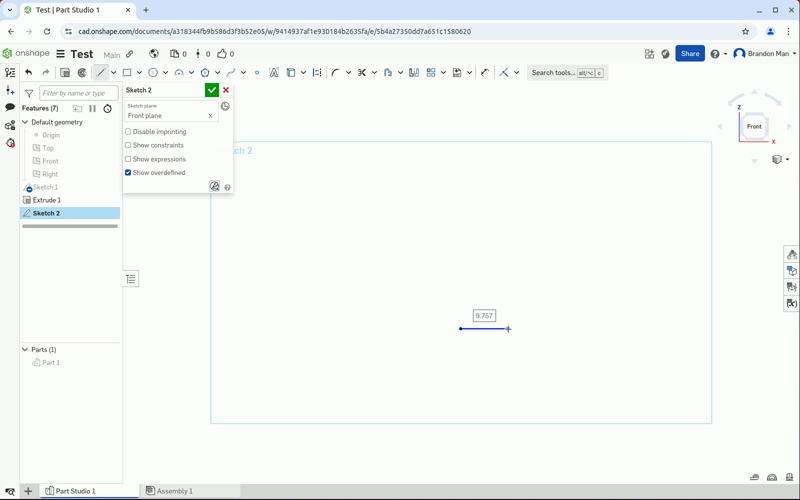
mouse_move(538, 328)
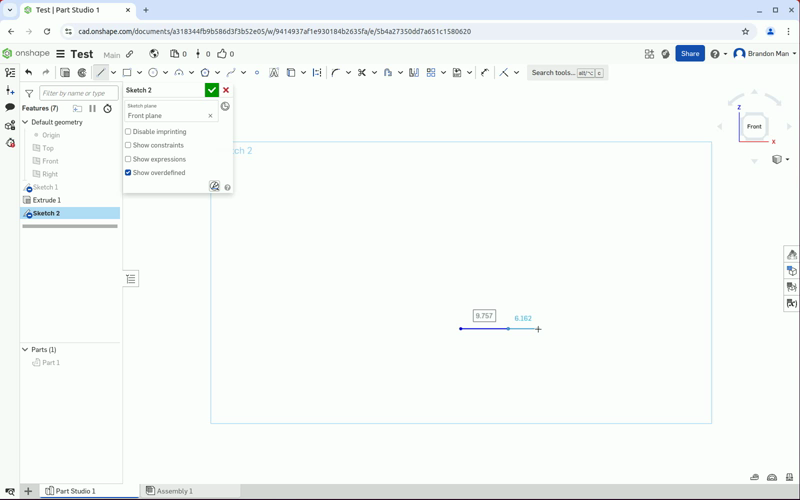
mouse_move(508, 295)
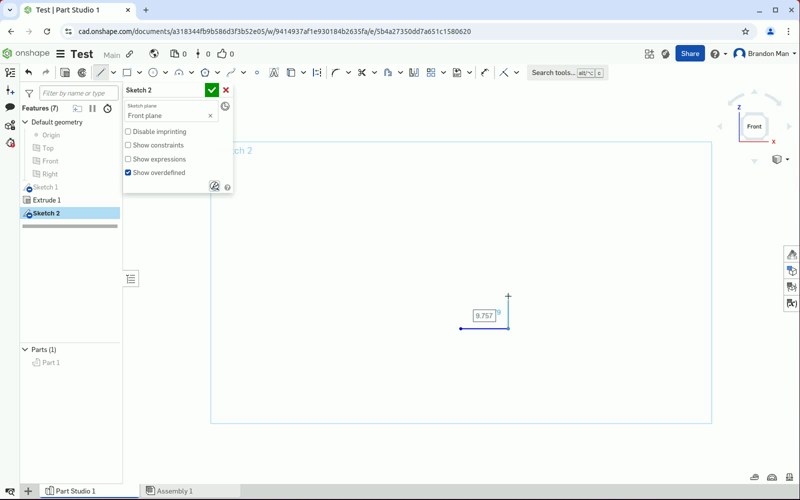
click(508, 295)
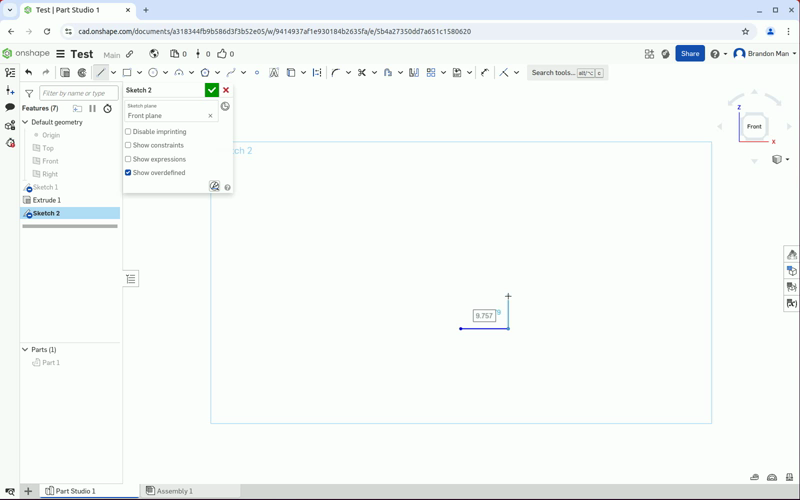
key_up(shift)
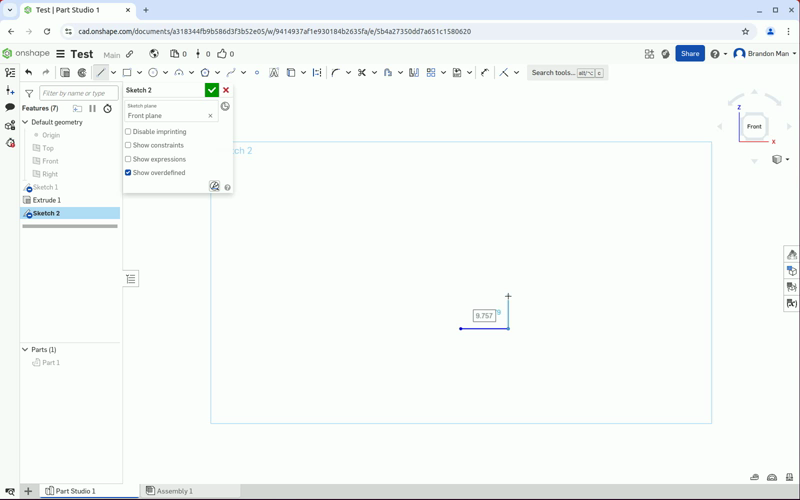
key_down(shift)
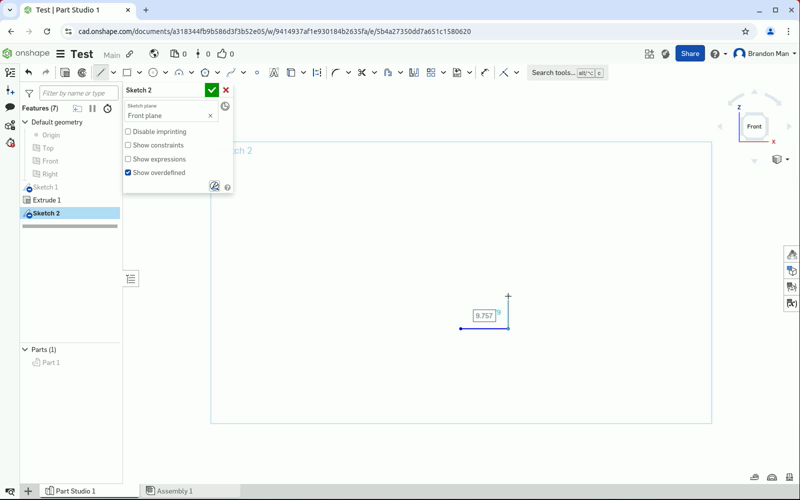
mouse_move(538, 295)
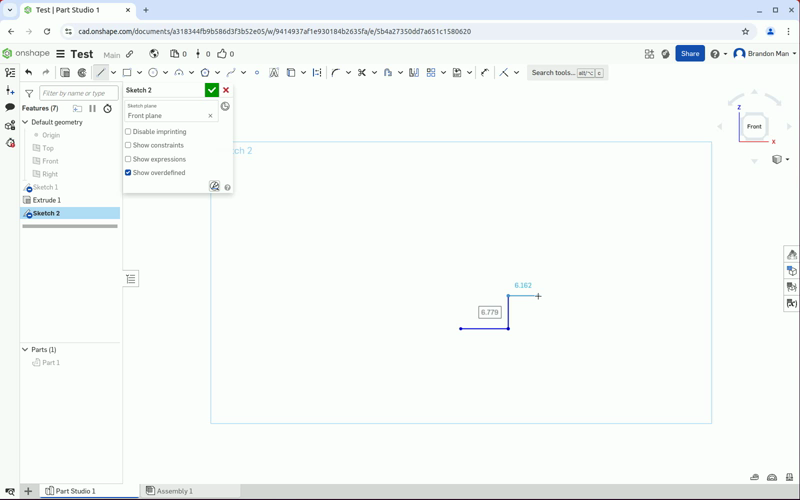
mouse_move(460, 295)
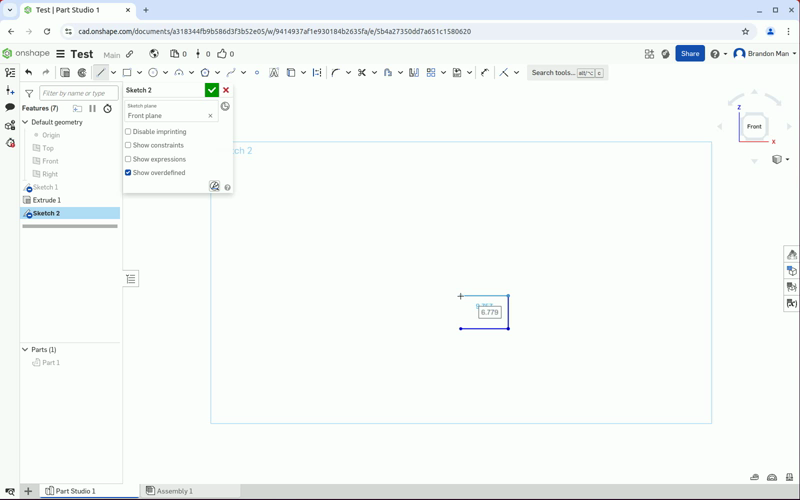
click(460, 295)
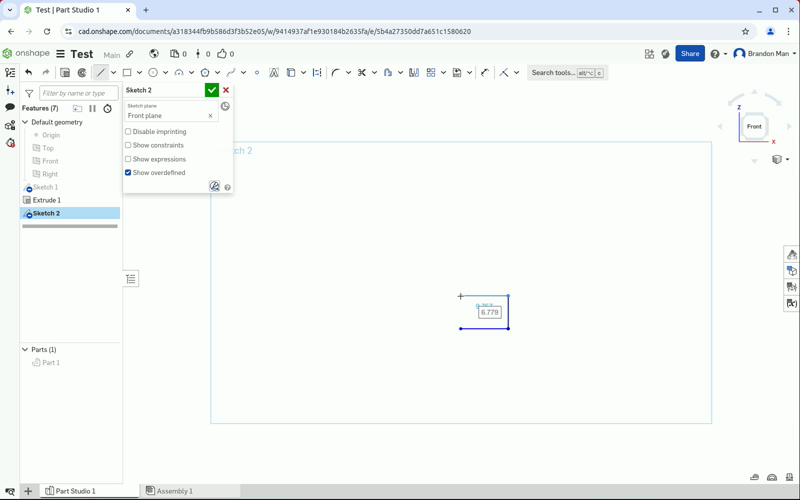
key_up(shift)
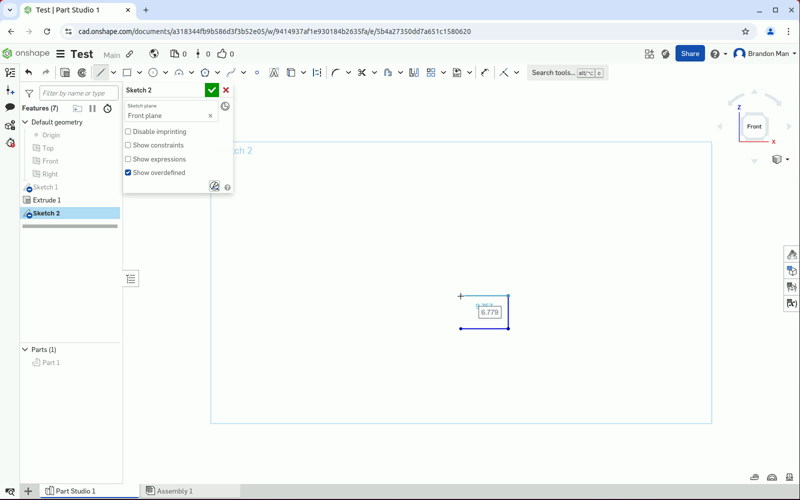
mouse_move(490, 295)
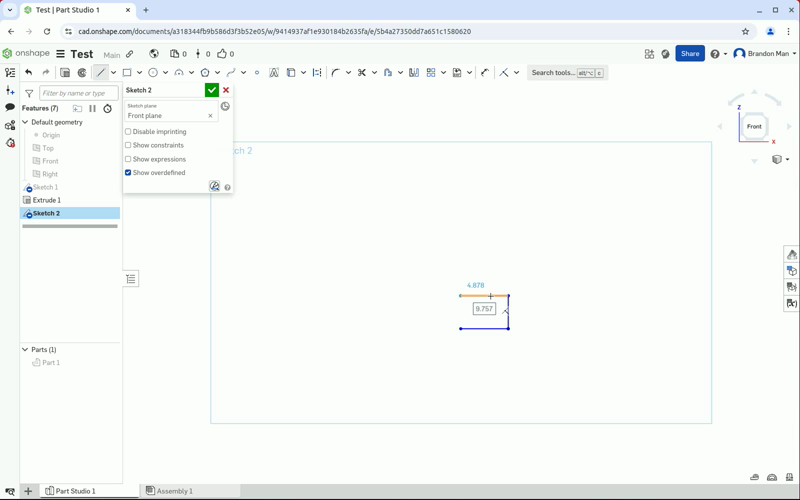
key_down(shift)
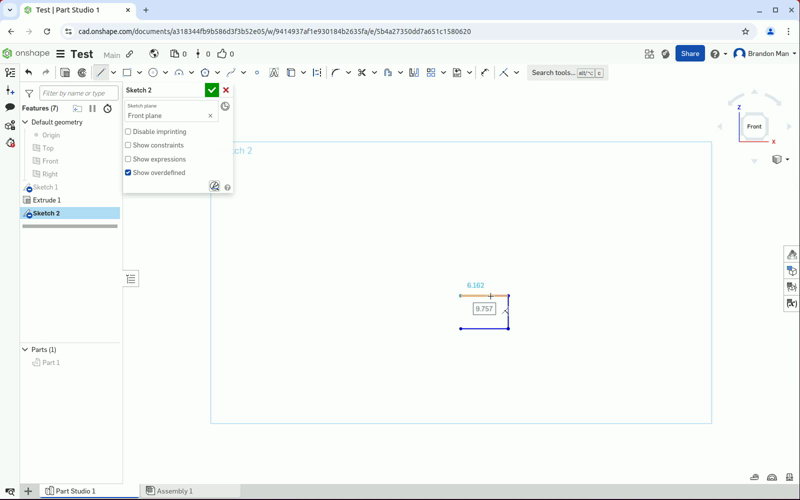
mouse_move(460, 328)
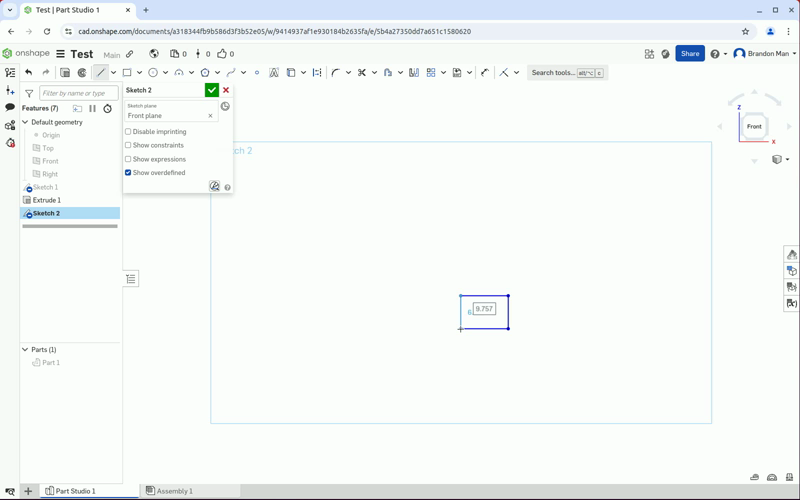
key_up(shift)
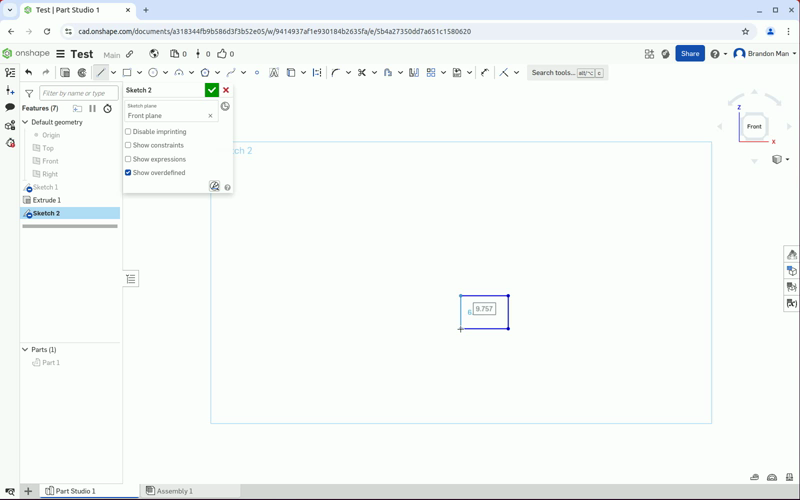
click(460, 328)
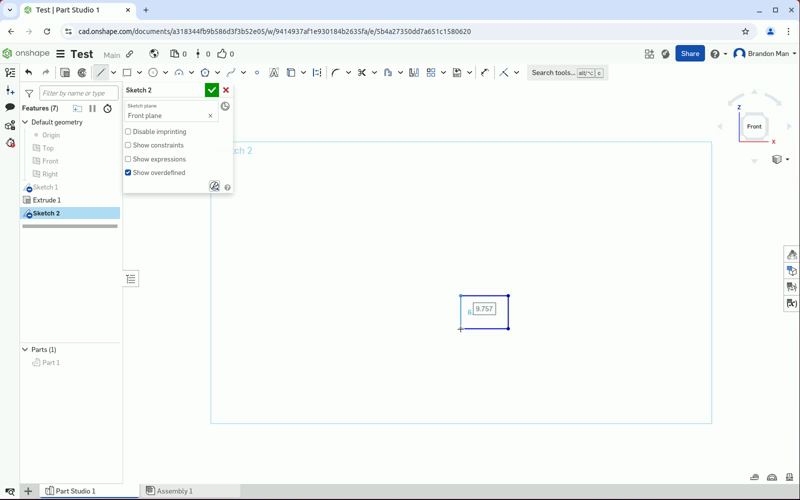
key(esc)
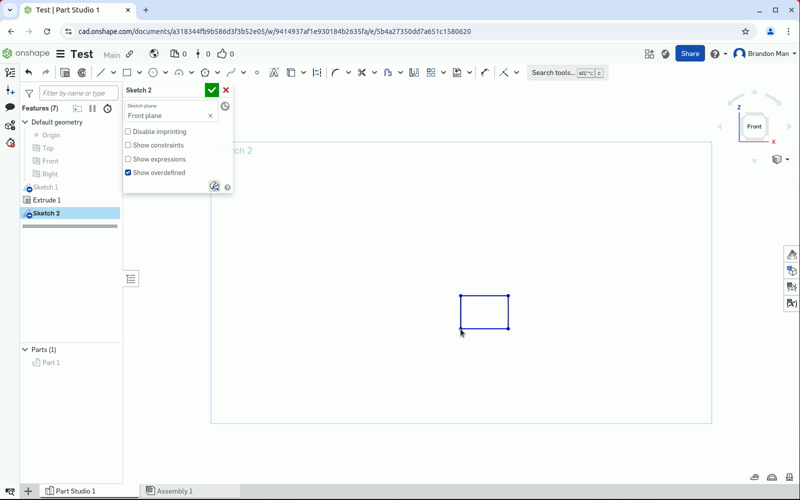
mouse_move(474, 314)
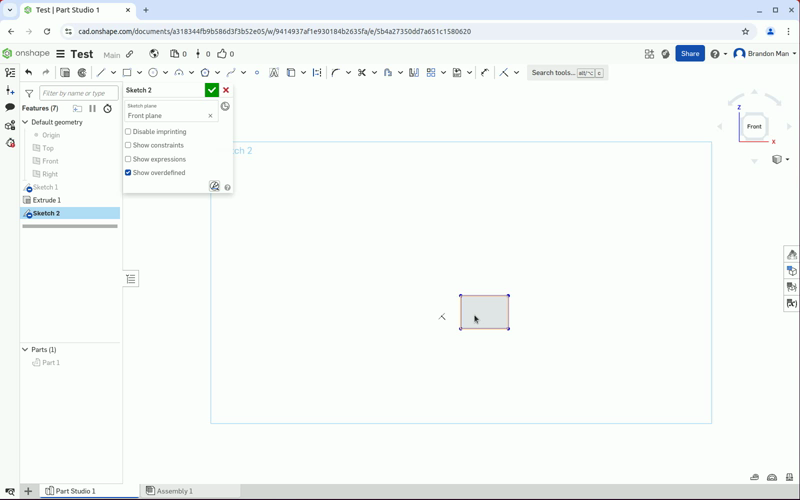
scroll(6)
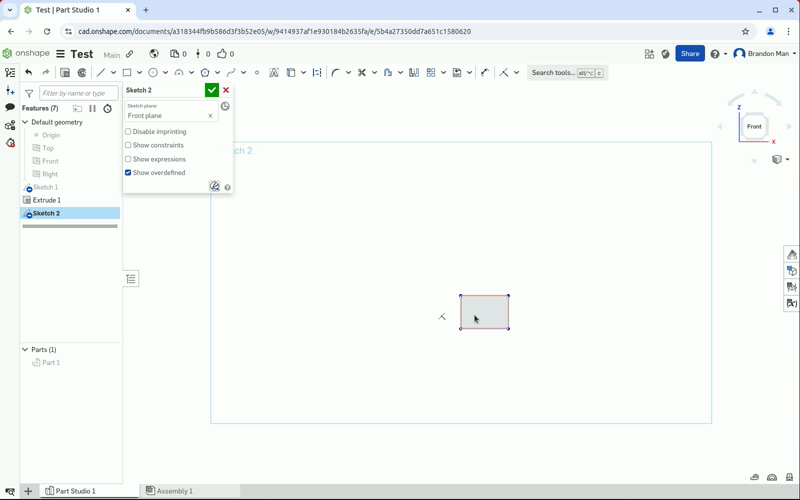
scroll(6)
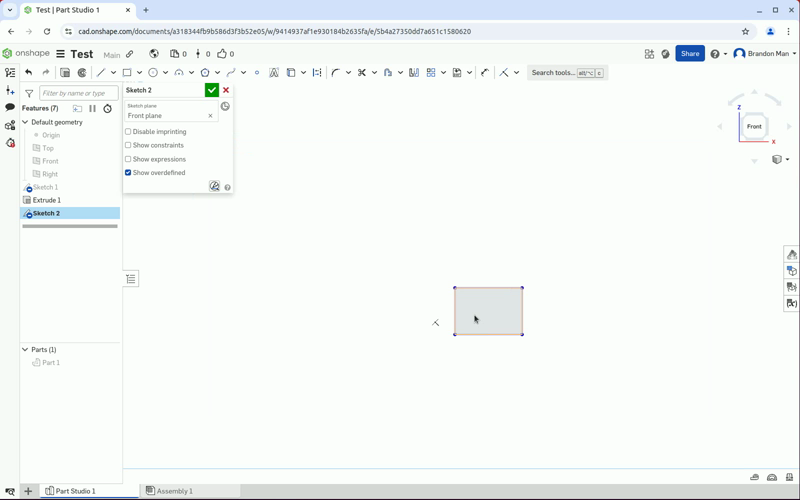
scroll(6)
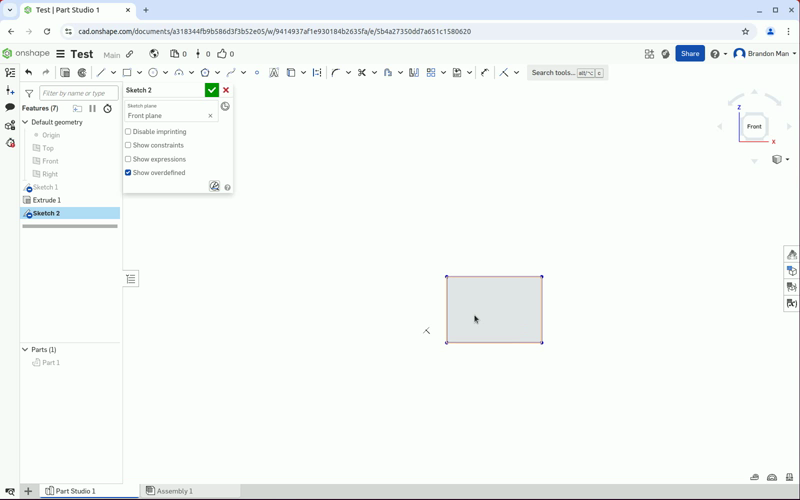
scroll(6)
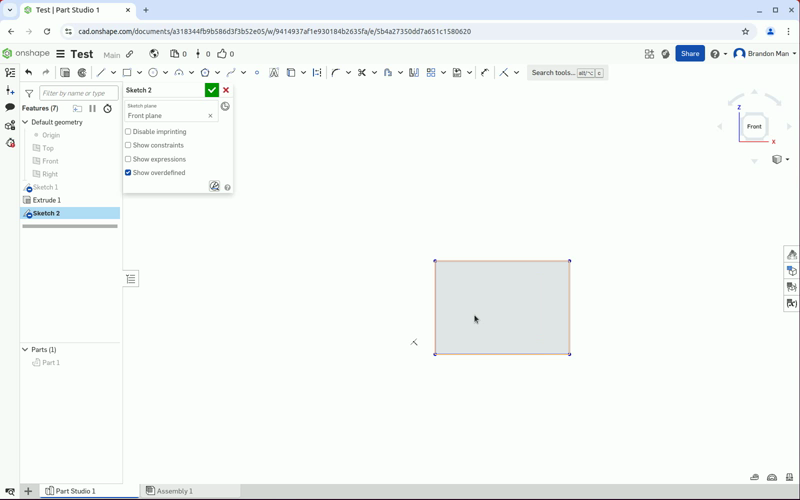
scroll(6)
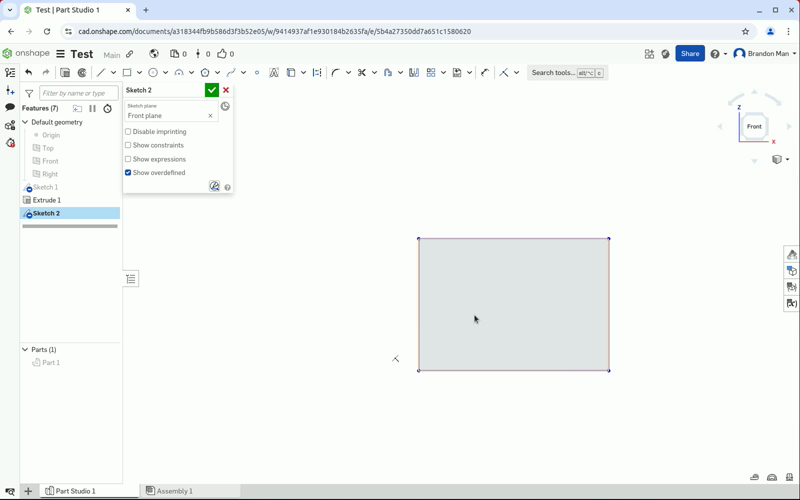
scroll(6)
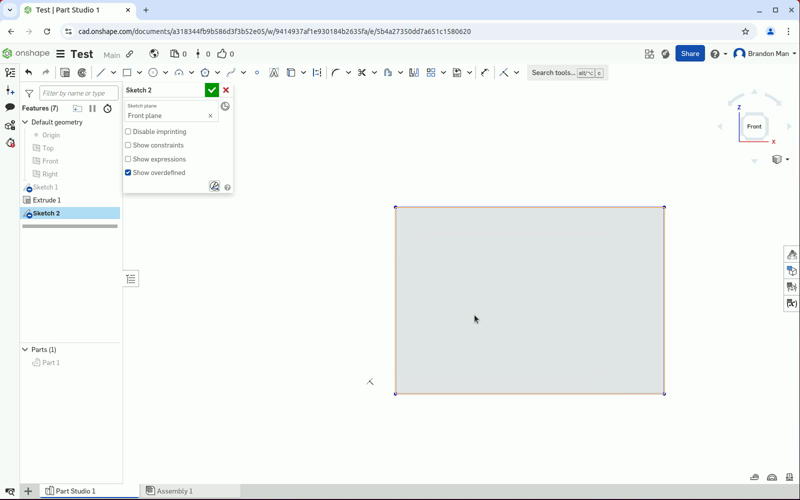
scroll(6)
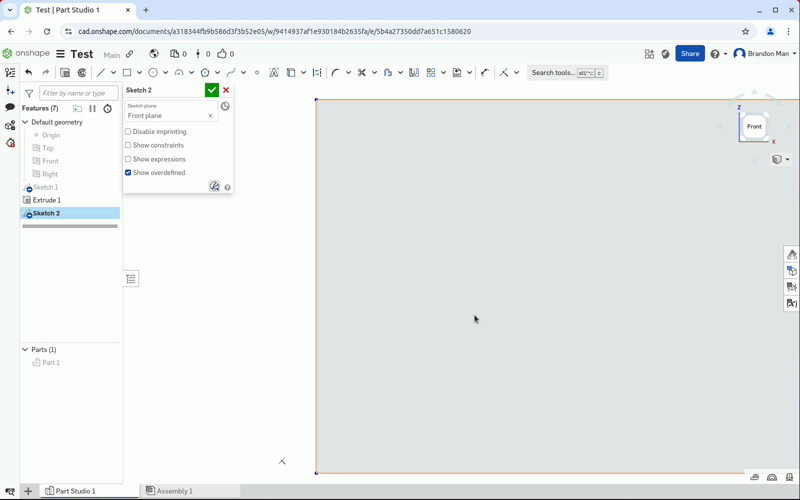
click(474, 314)
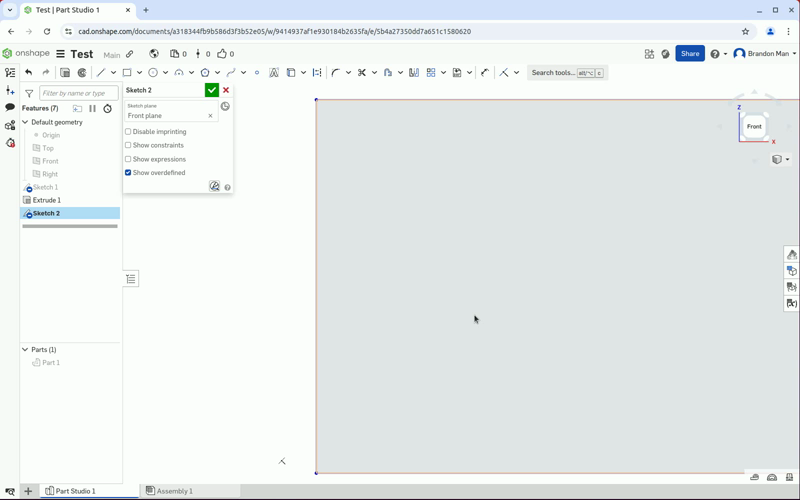
scroll(-6)
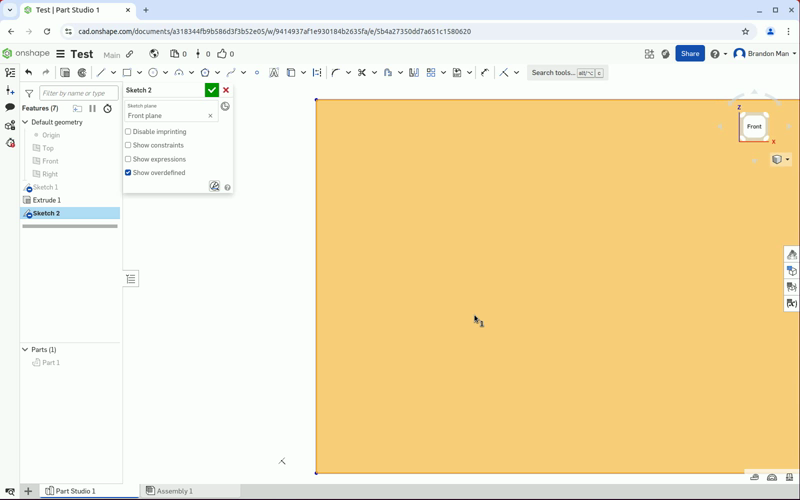
scroll(-6)
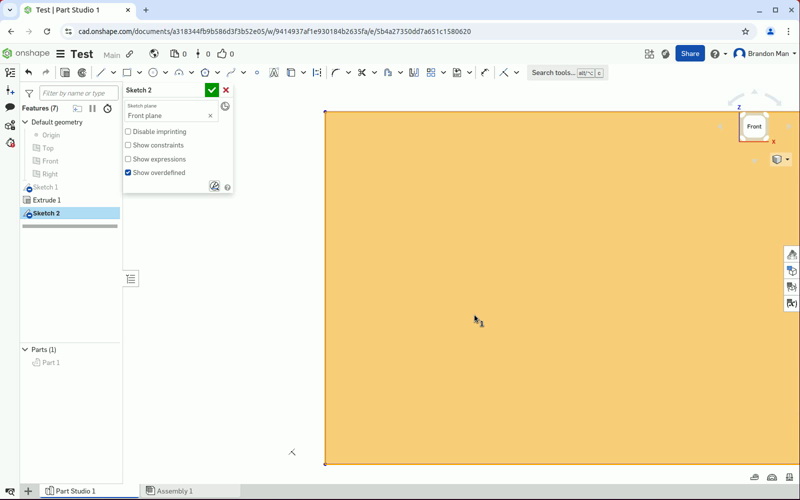
scroll(-6)
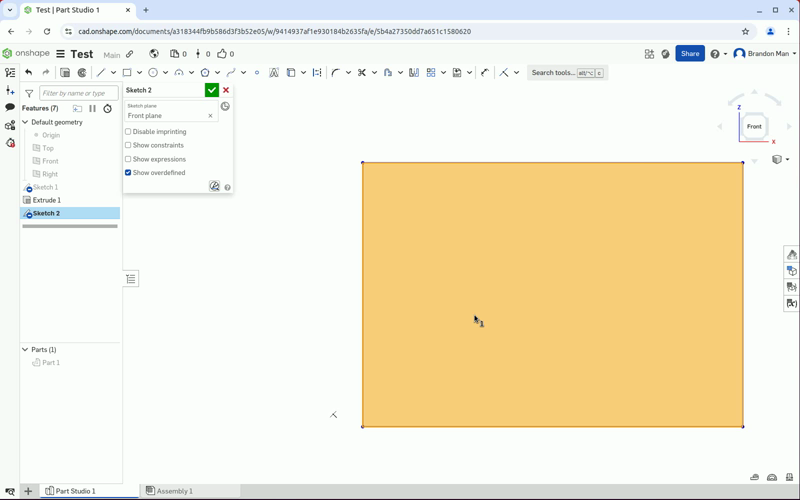
scroll(-6)
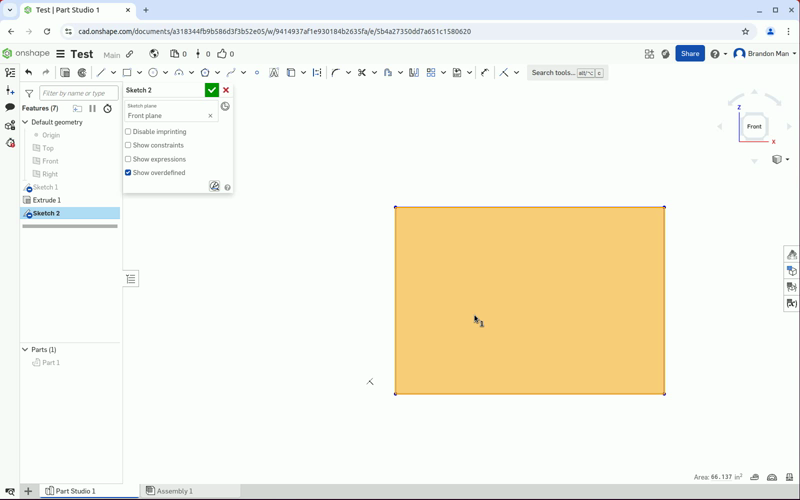
scroll(-6)
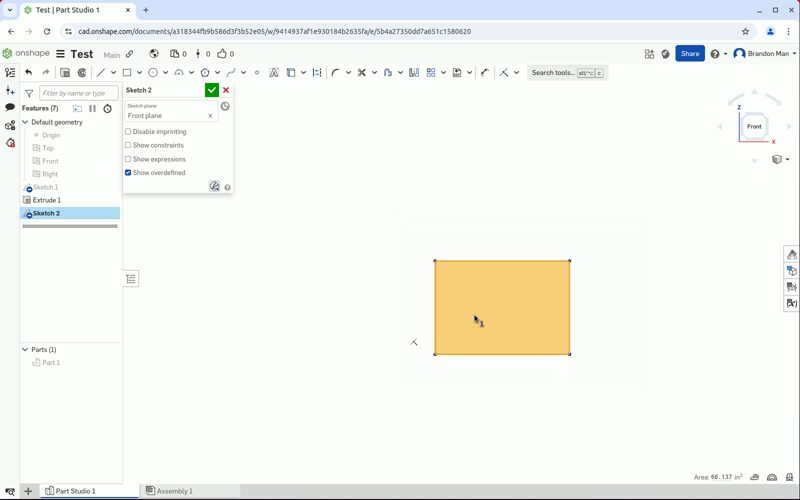
scroll(-6)
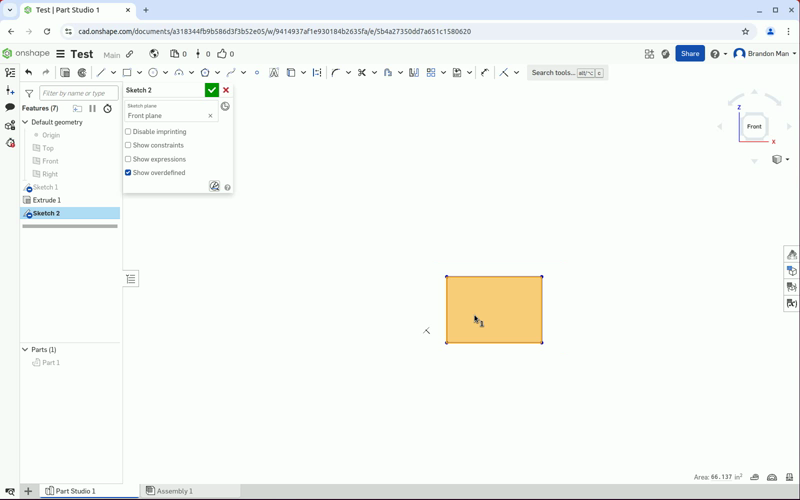
scroll(-6)
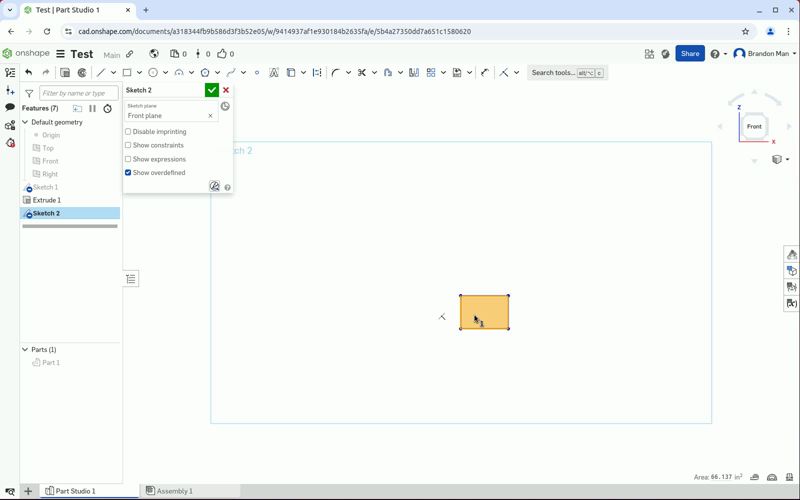
mouse_move(73, 352)
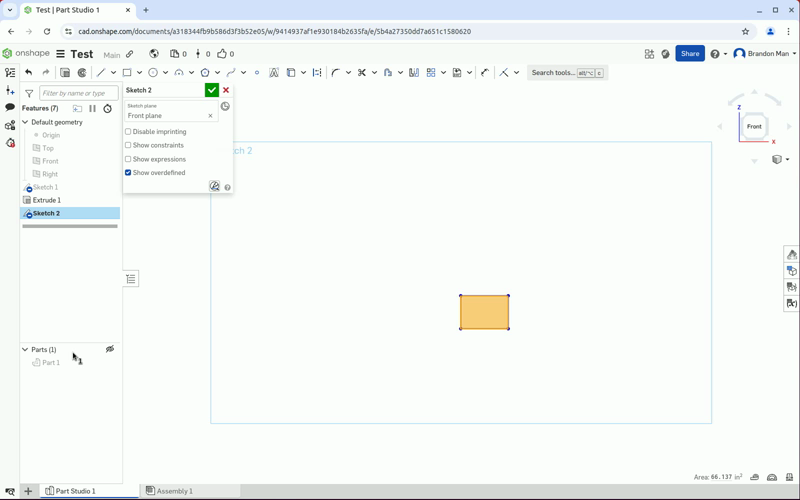
key(shift+y)
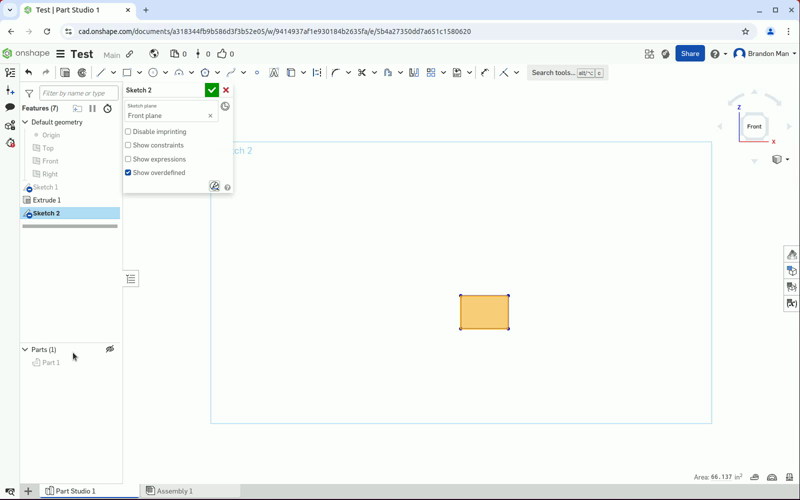
key(shift+e)
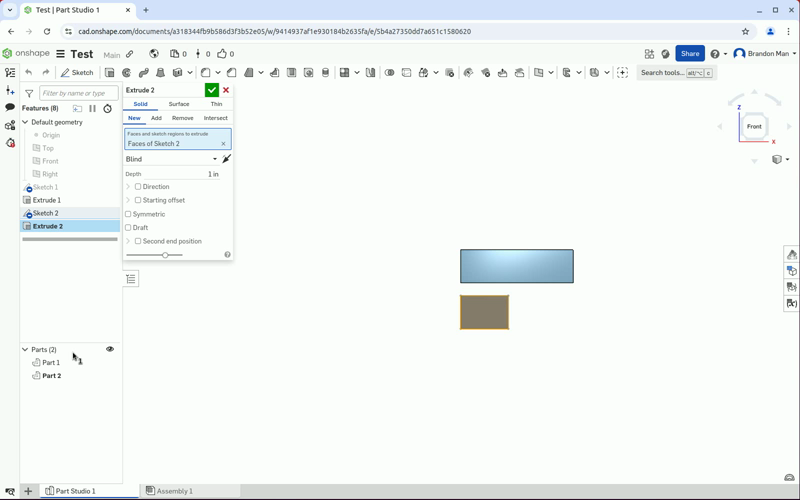
mouse_move(143, 106)
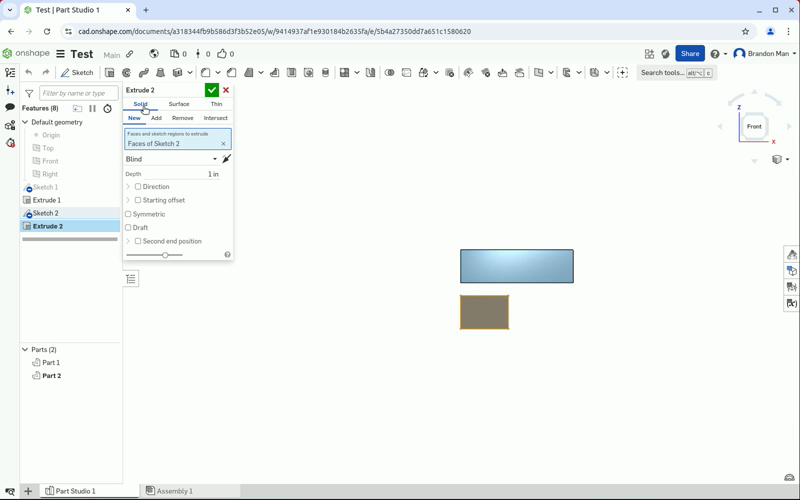
click(143, 106)
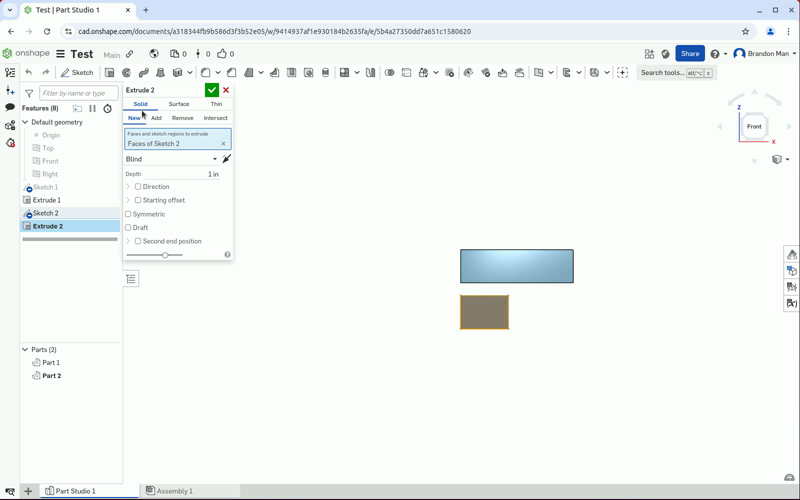
mouse_move(137, 120)
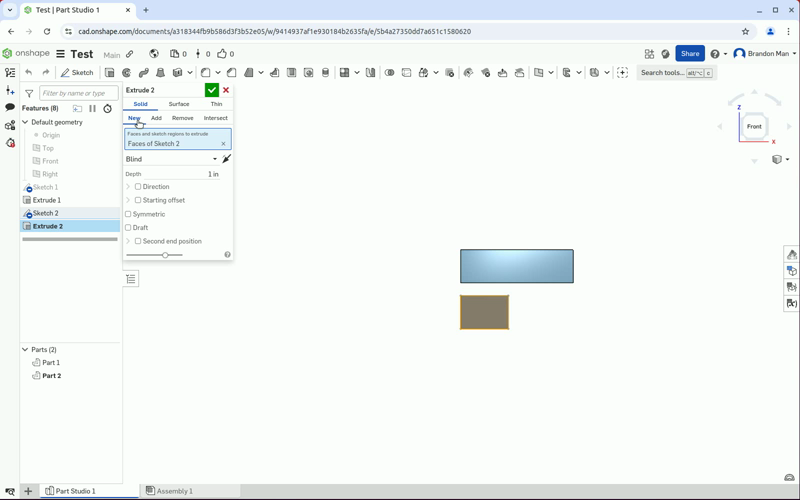
click(137, 120)
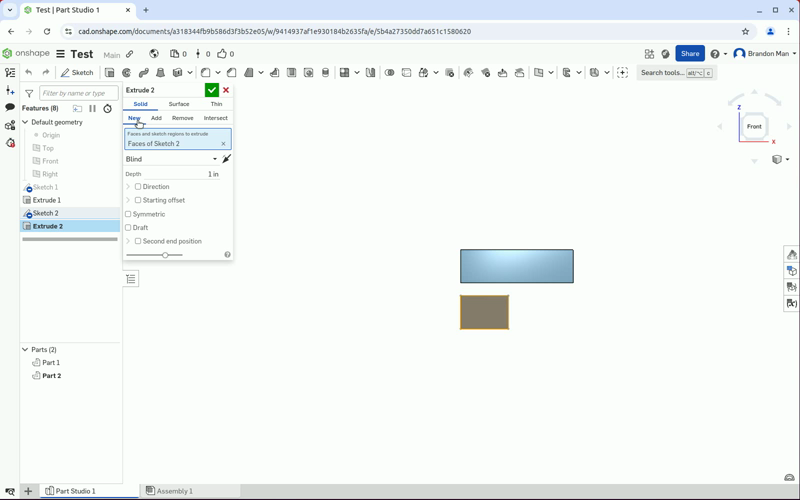
key(tab, 4)
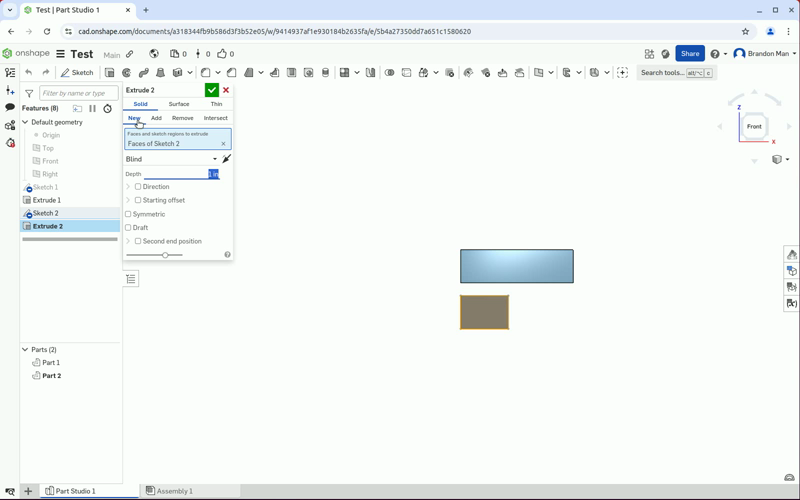
text(1.444)
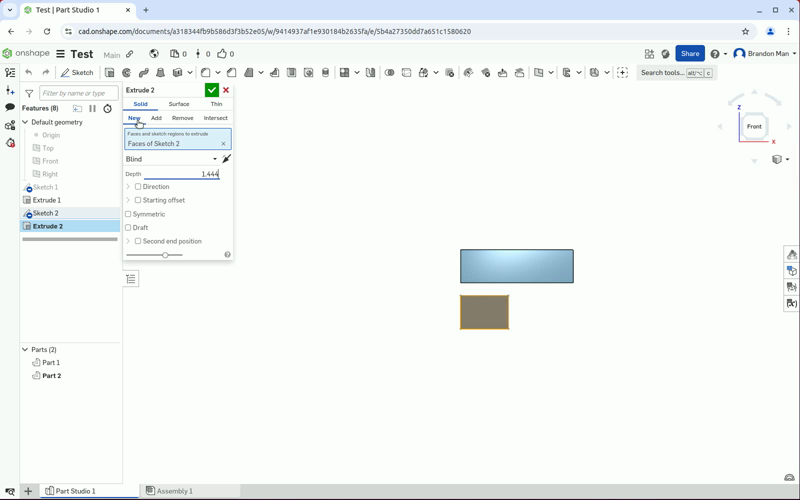
key(enter)
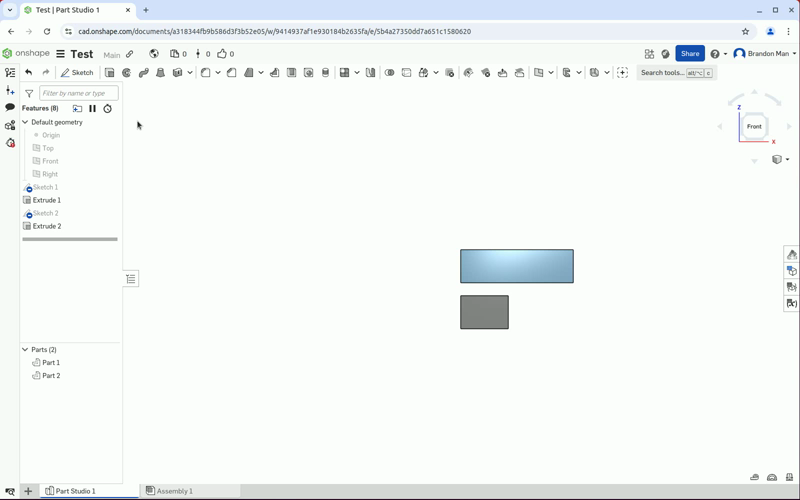
key(shift+h)
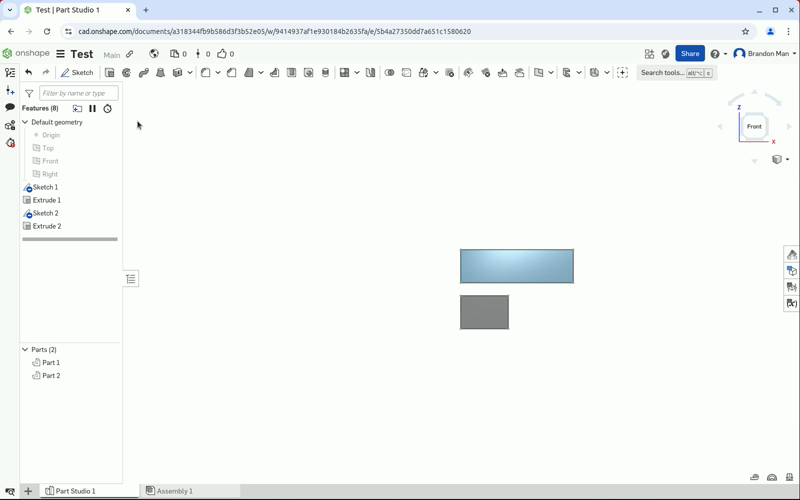
key(shift+h)
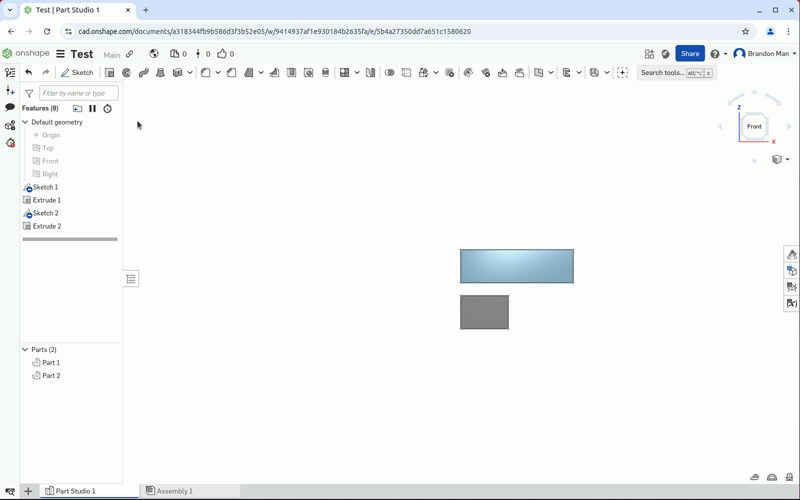
key(shift+7)
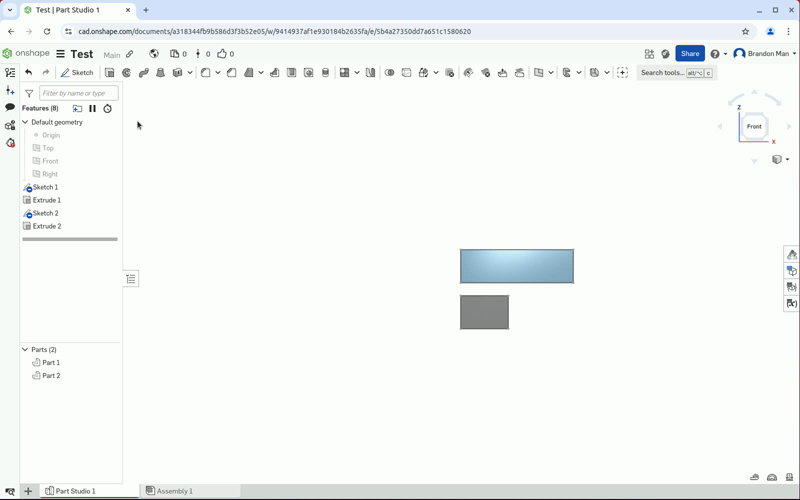
key(left, 2)
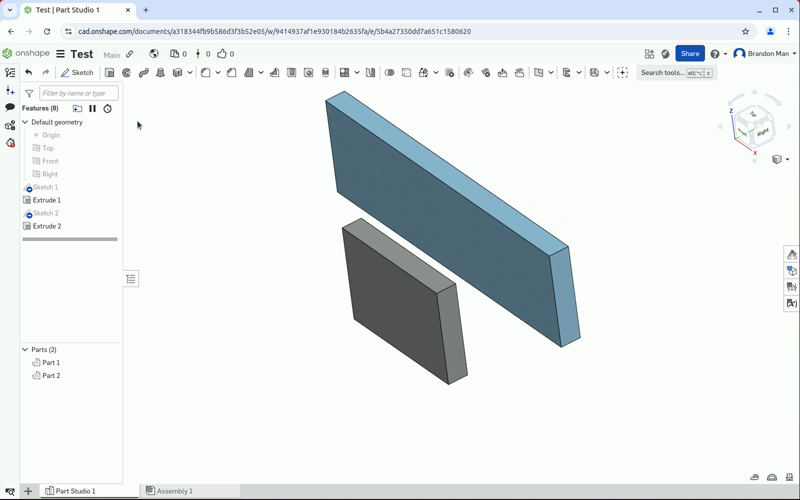
key(down, 2)
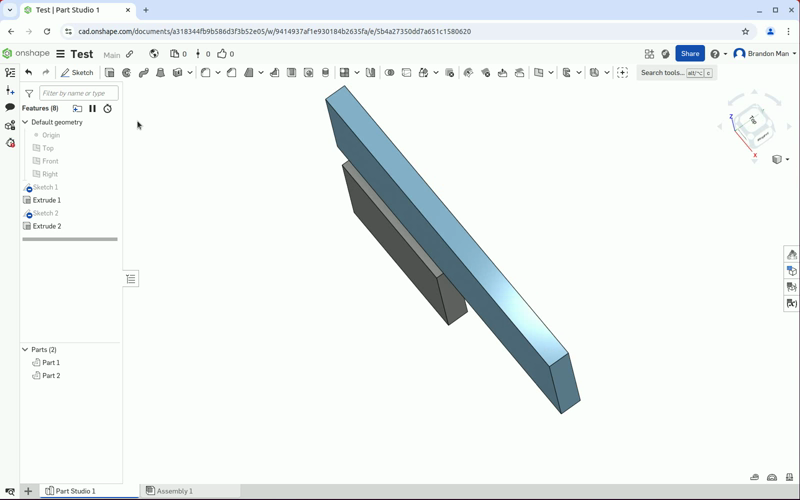
key(up, 2)
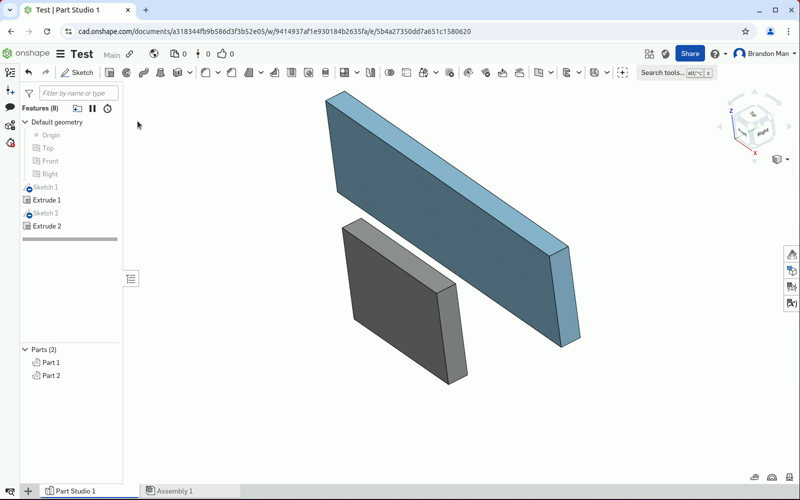
key(right, 2)
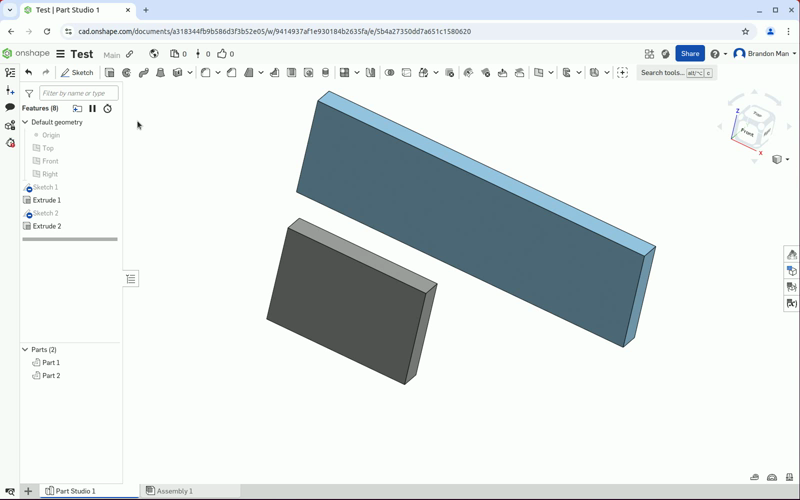
mouse_move(73, 189)
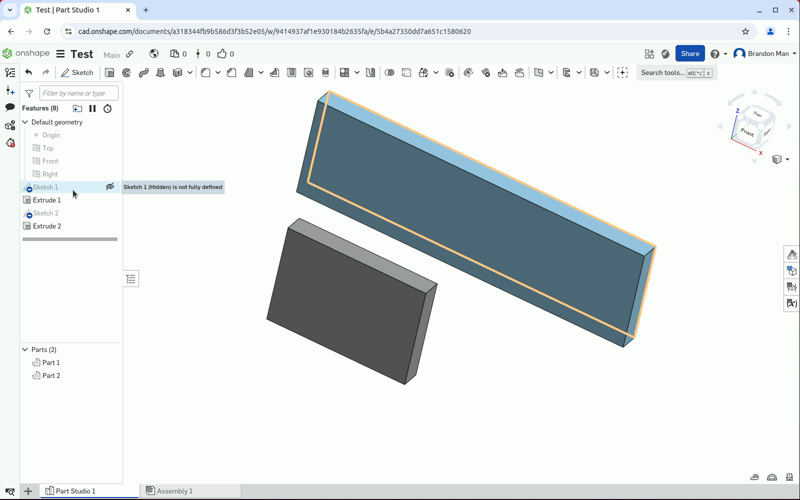
click(73, 189)